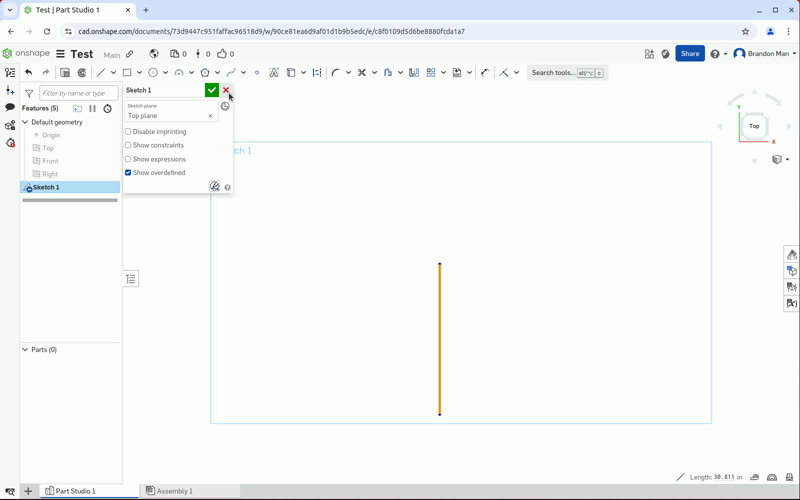
key(shift+h)
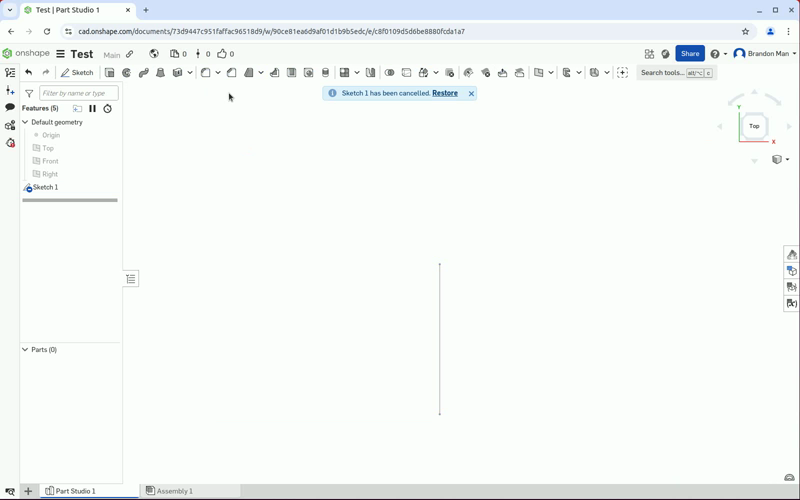
key(shift+s)
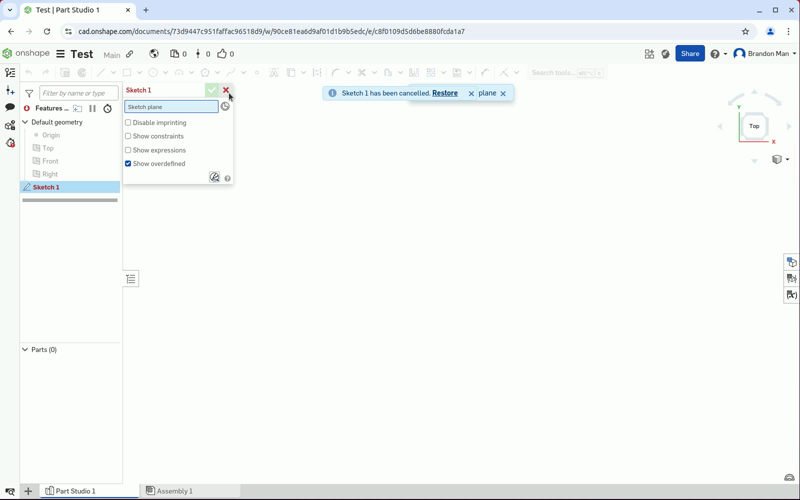
mouse_move(73, 150)
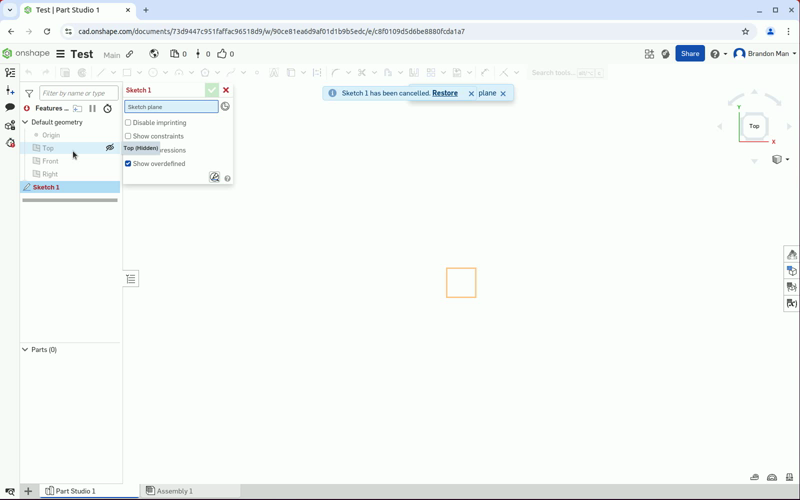
click(73, 150)
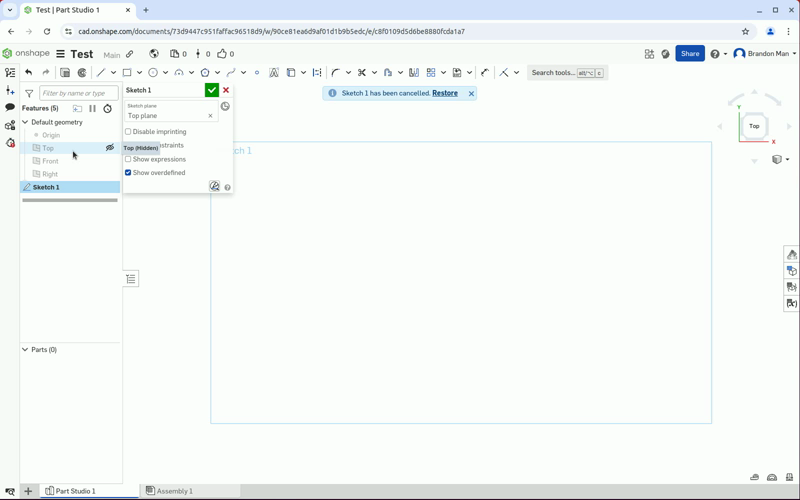
mouse_move(73, 352)
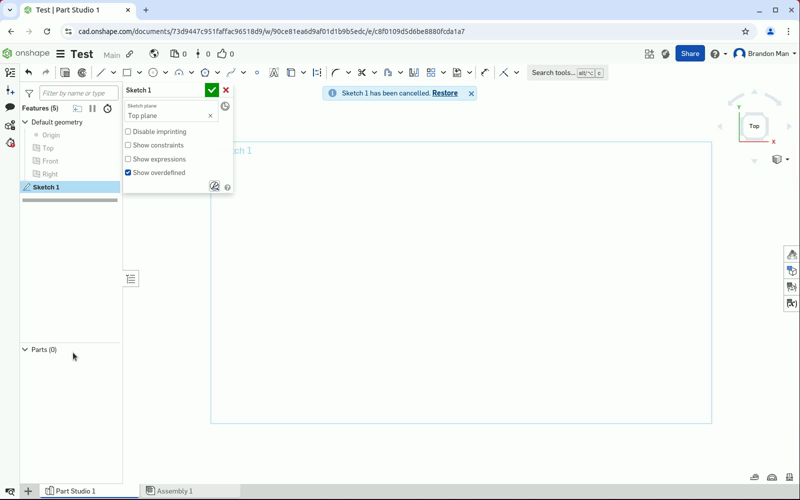
key(y)
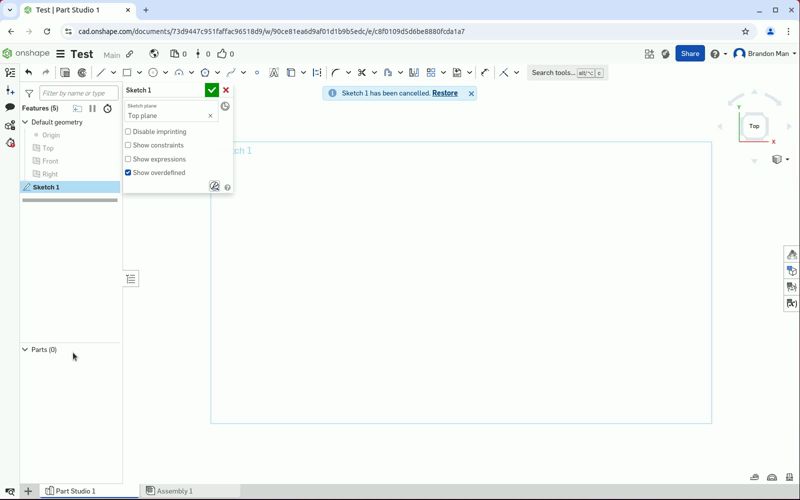
key(l)
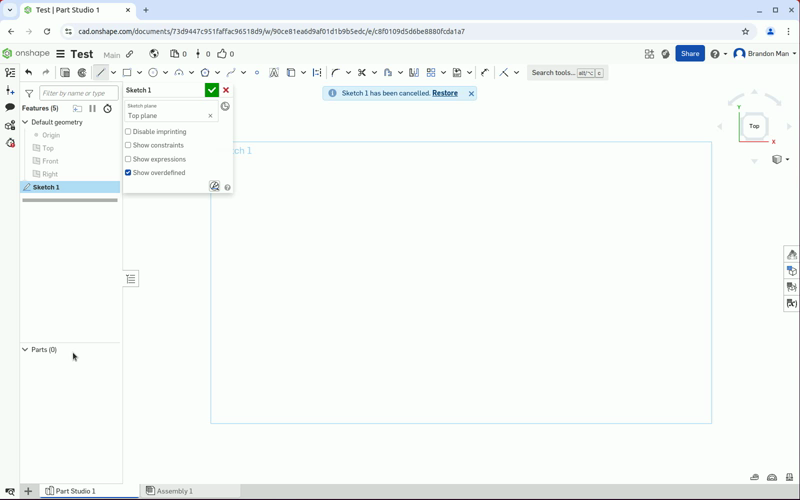
key_down(shift)
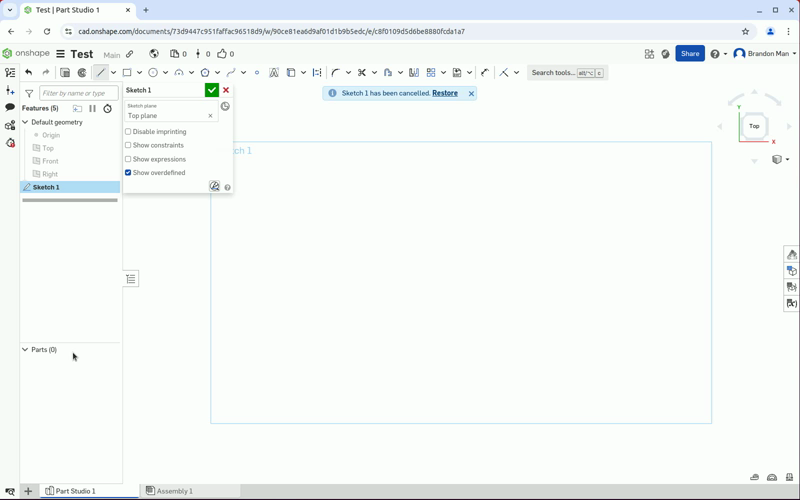
mouse_move(460, 282)
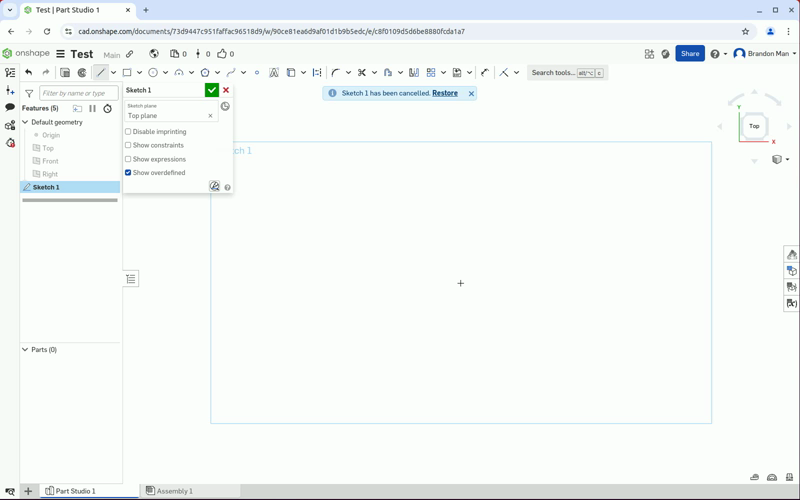
click(460, 282)
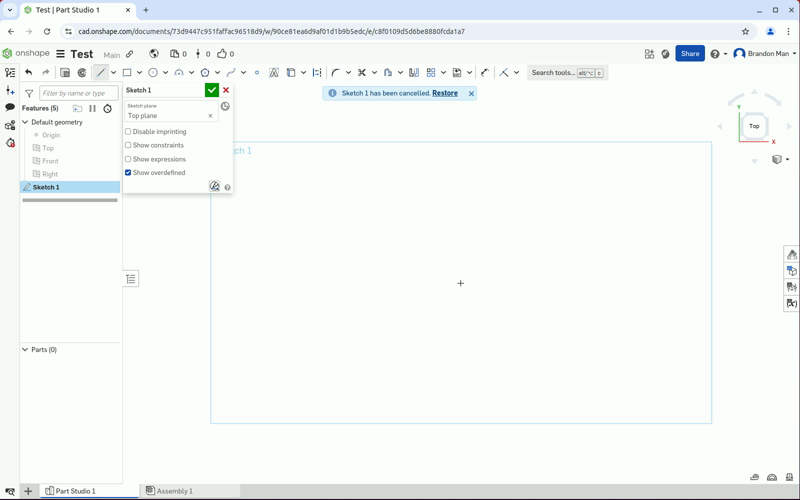
key_up(shift)
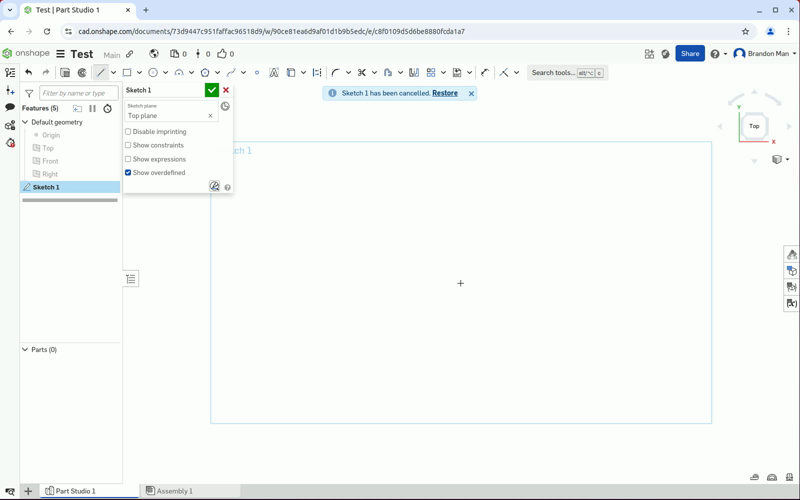
key_down(shift)
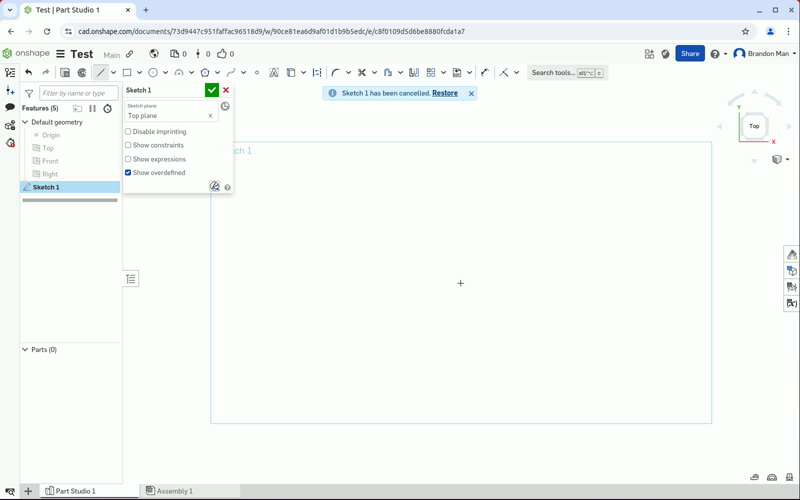
mouse_move(490, 282)
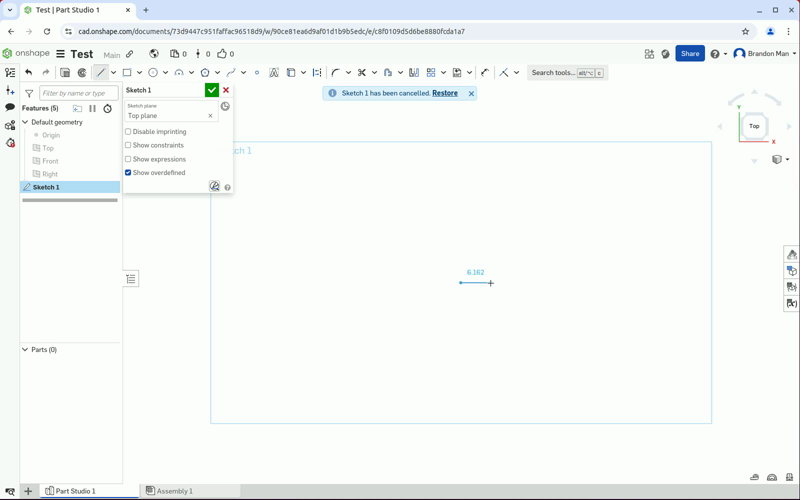
mouse_move(517, 282)
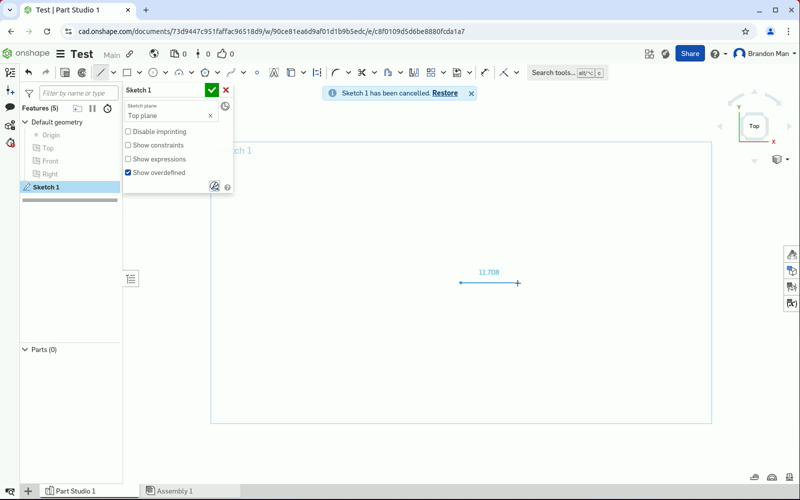
click(517, 282)
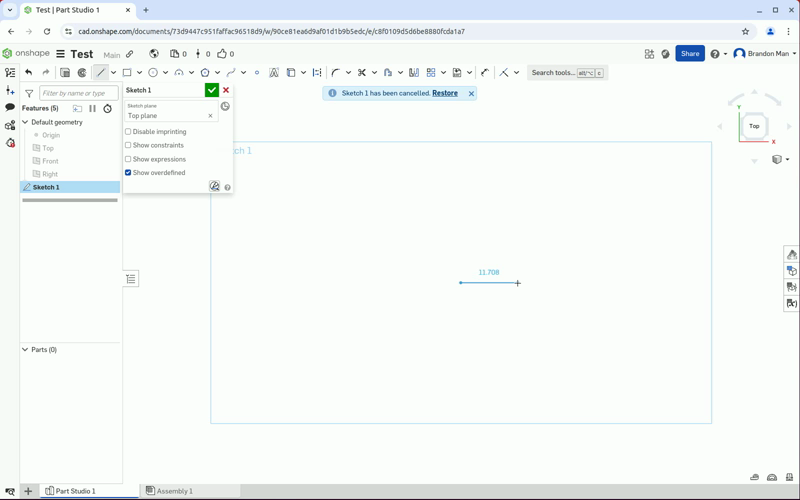
key_up(shift)
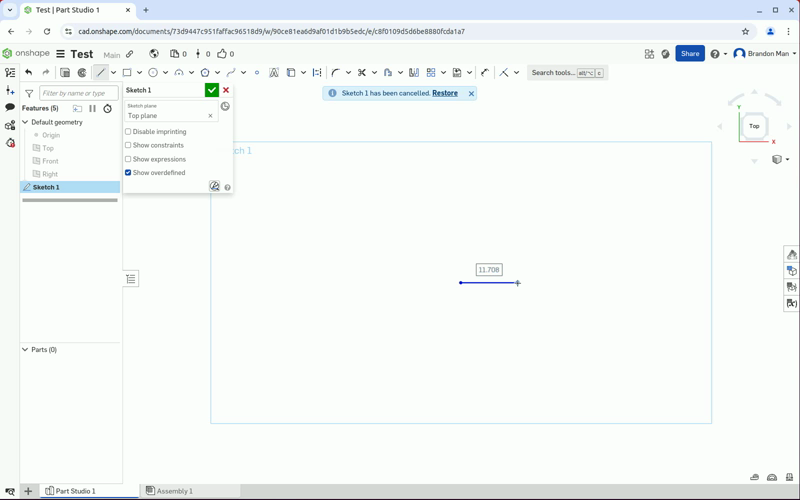
key_down(shift)
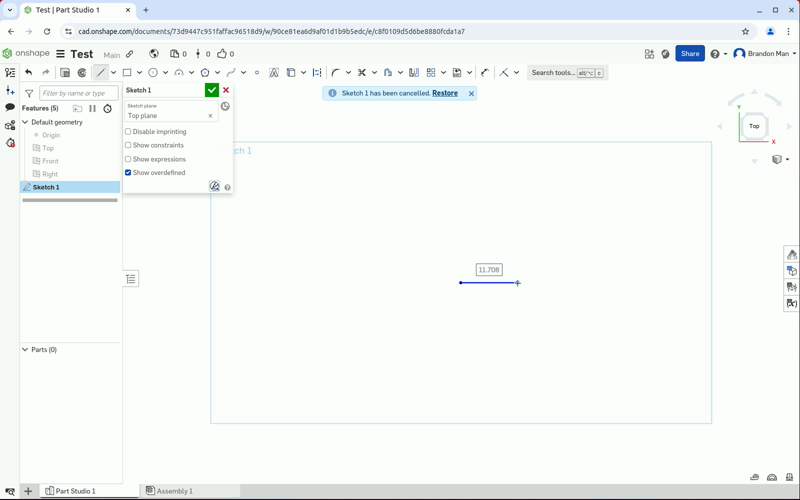
mouse_move(547, 282)
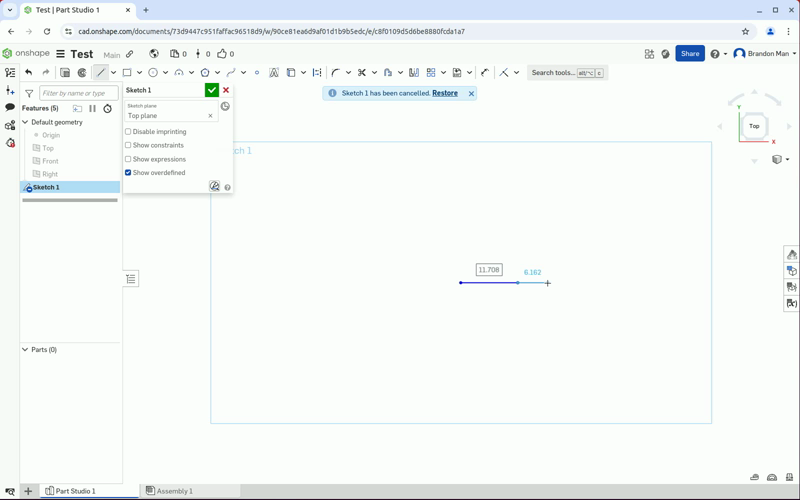
mouse_move(517, 254)
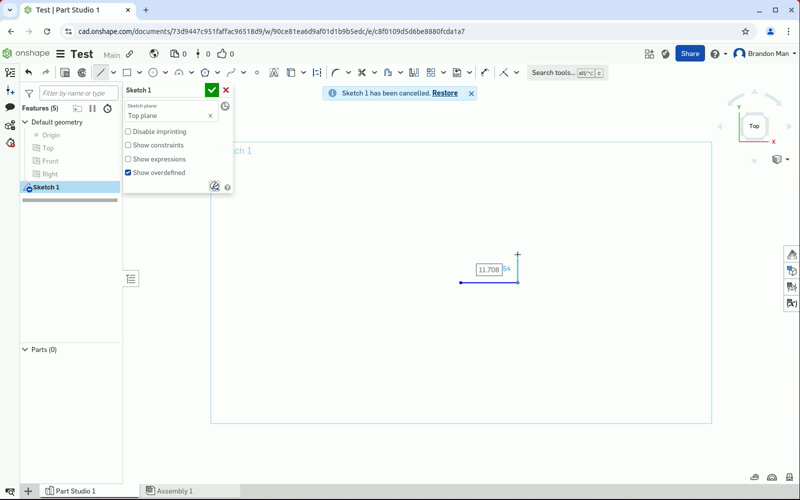
click(517, 254)
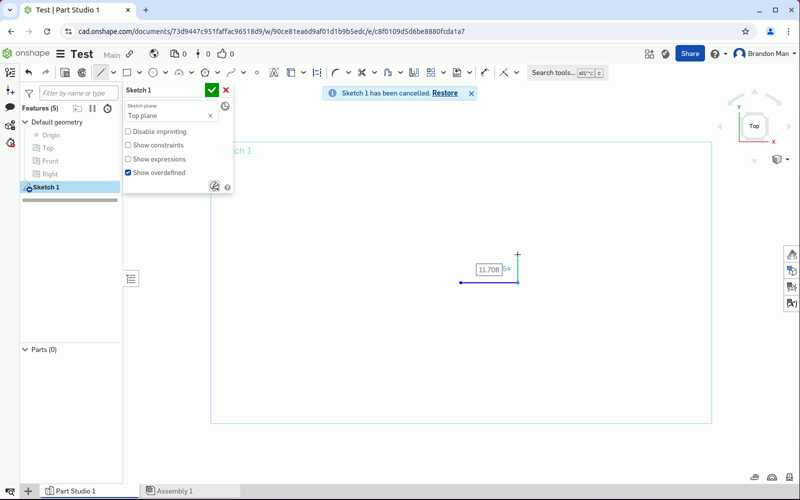
key_up(shift)
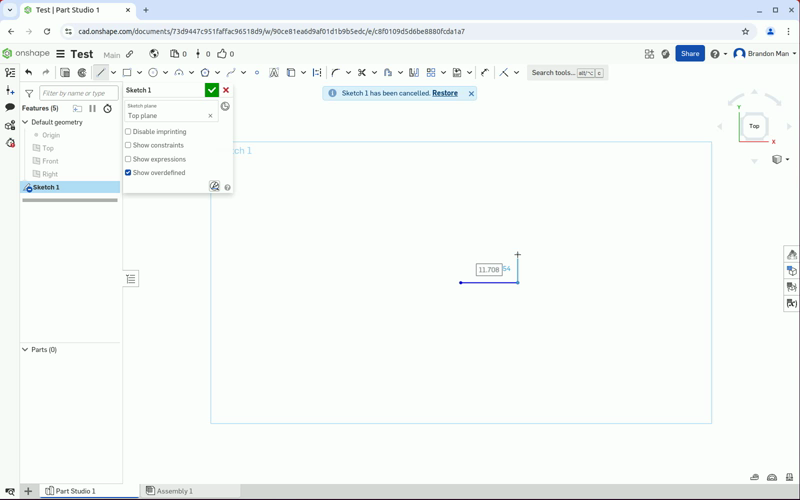
key_down(shift)
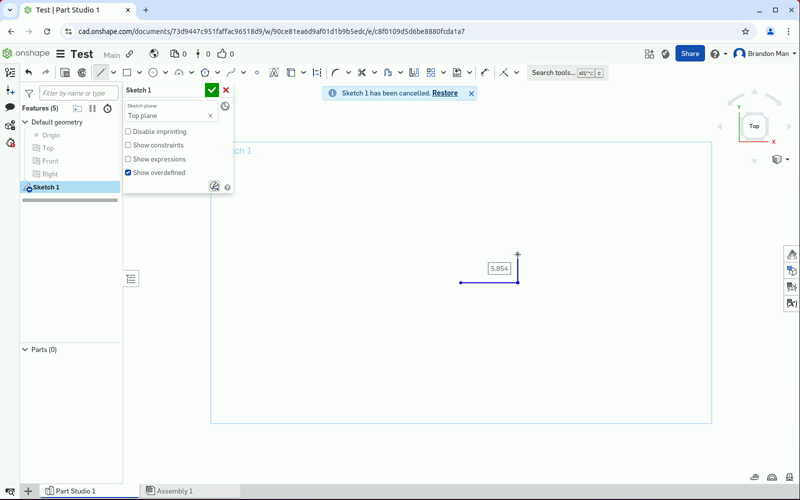
mouse_move(547, 254)
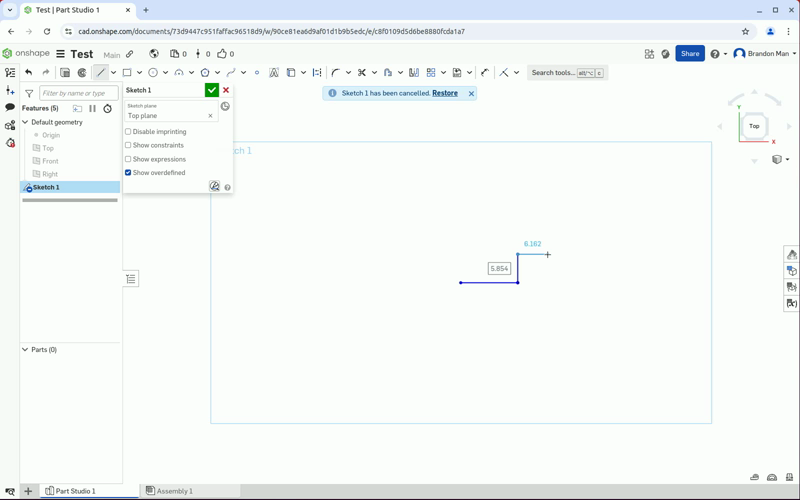
mouse_move(474, 254)
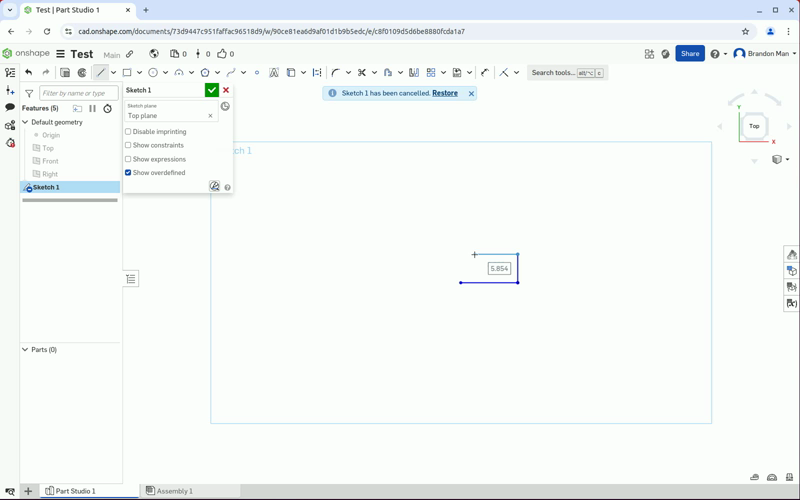
click(474, 254)
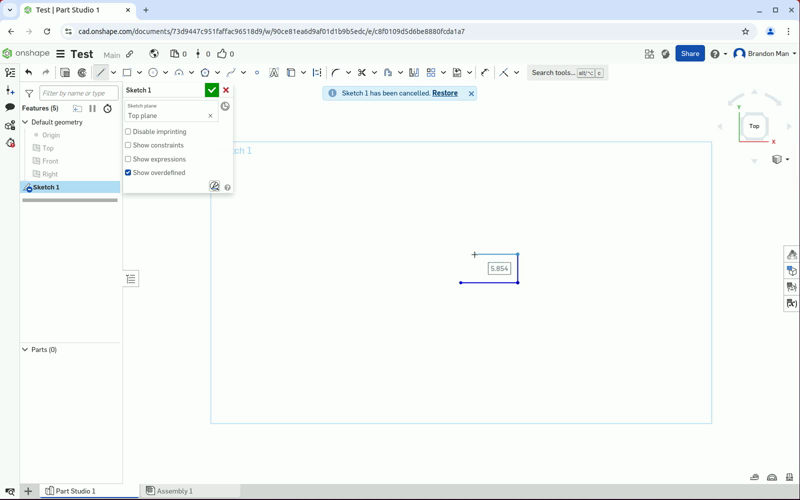
key_up(shift)
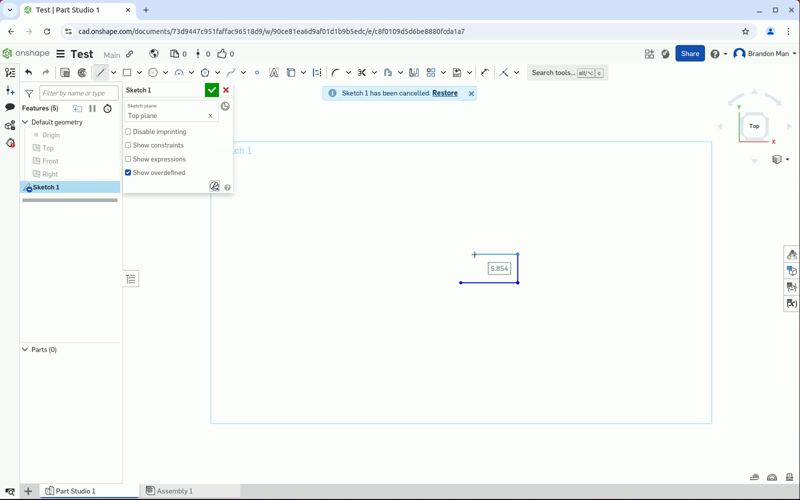
key_down(shift)
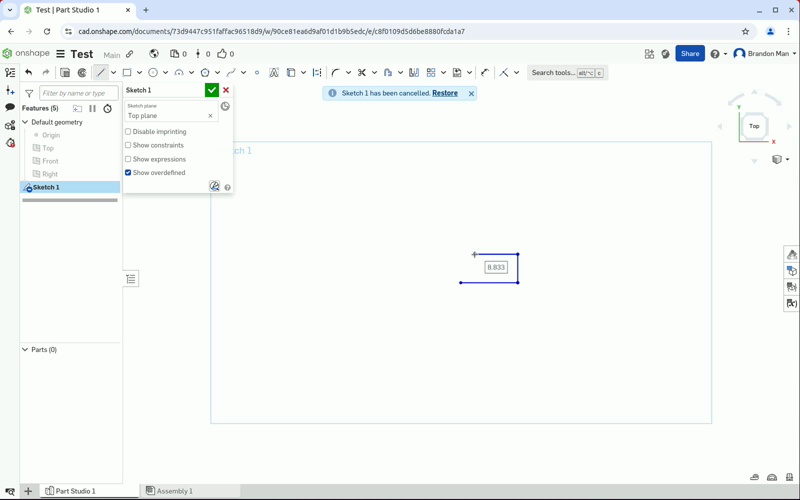
mouse_move(504, 254)
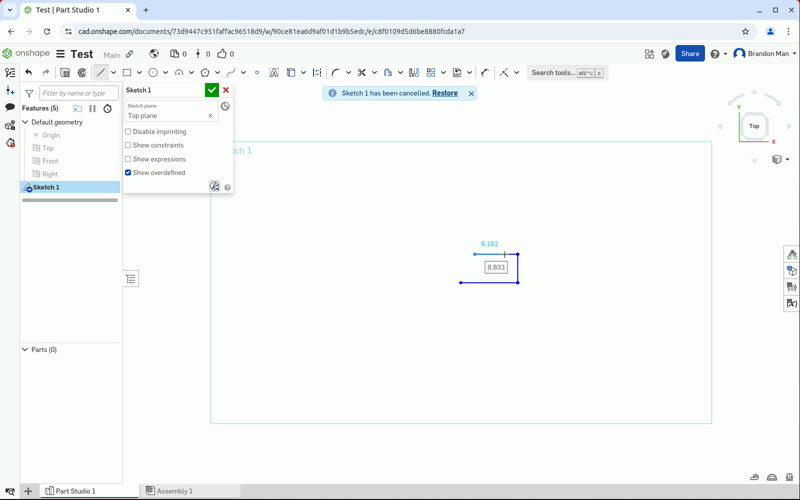
mouse_move(474, 198)
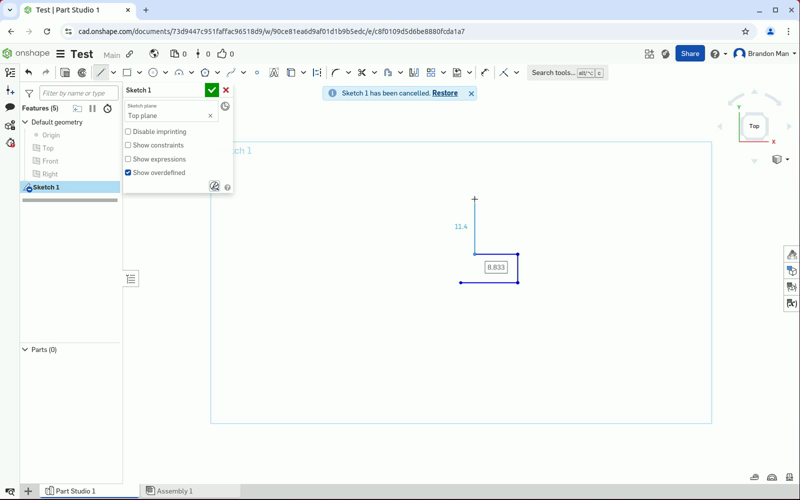
click(474, 198)
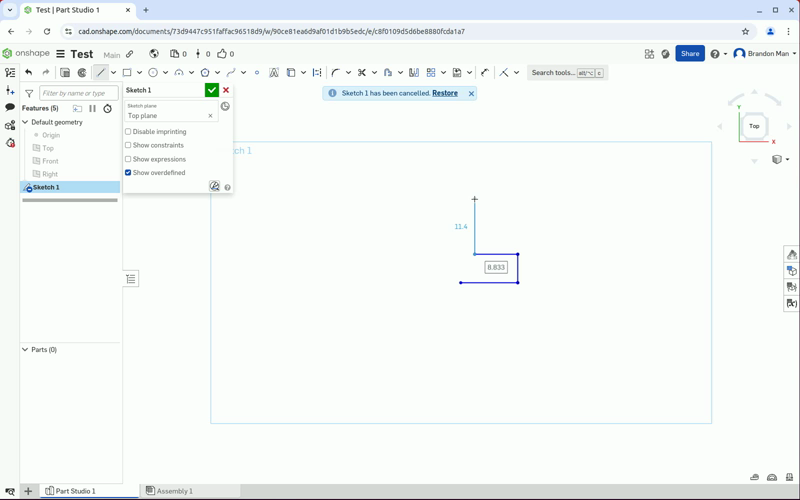
key_up(shift)
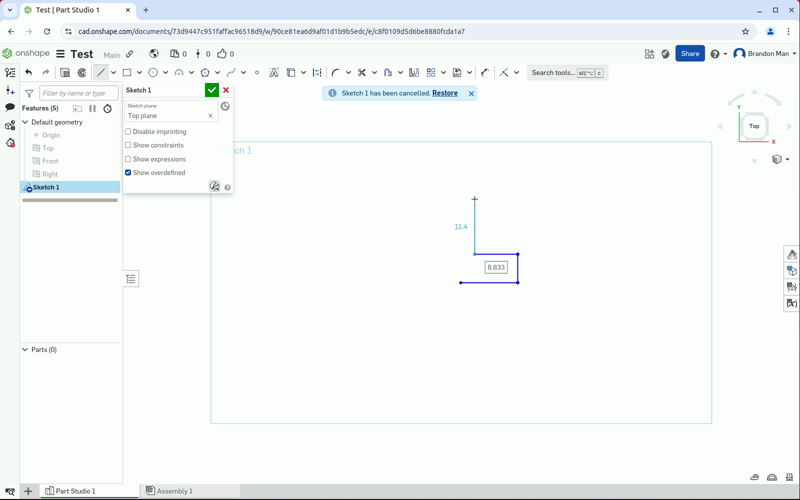
key_down(shift)
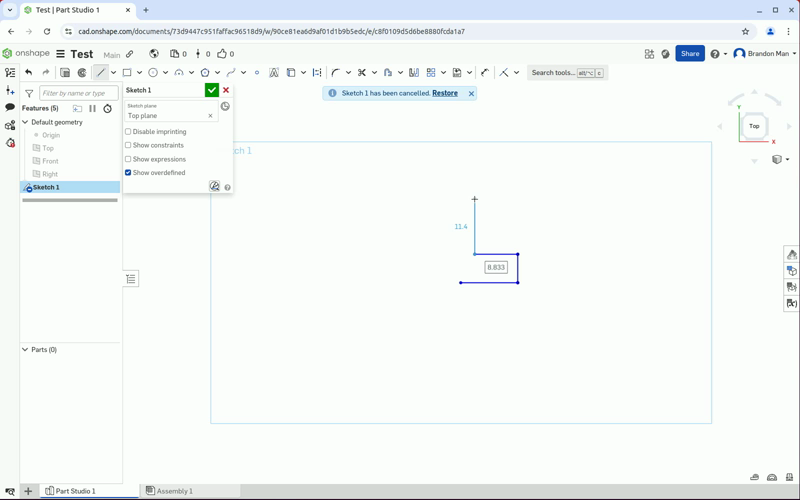
mouse_move(504, 198)
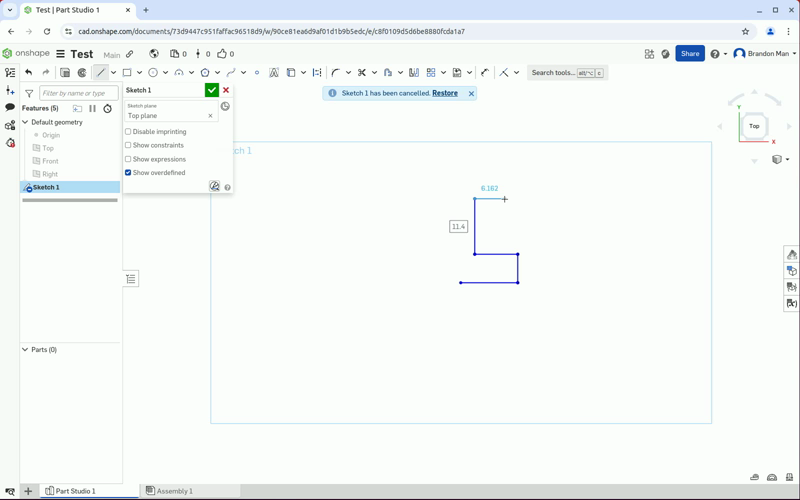
mouse_move(517, 198)
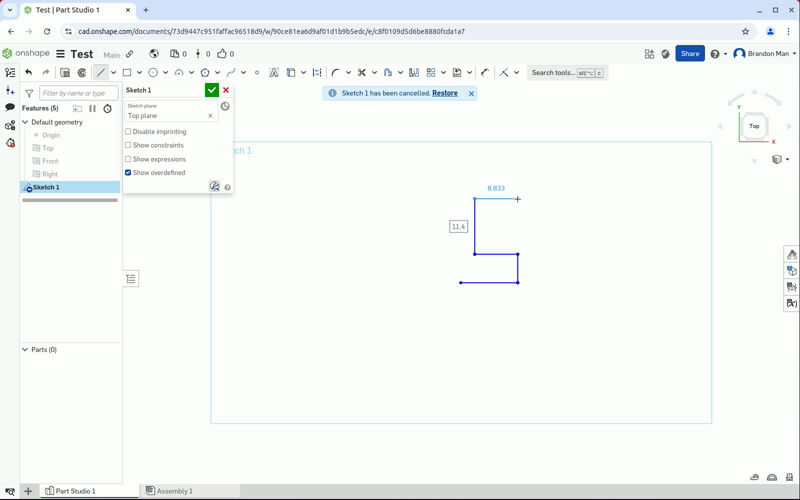
click(517, 198)
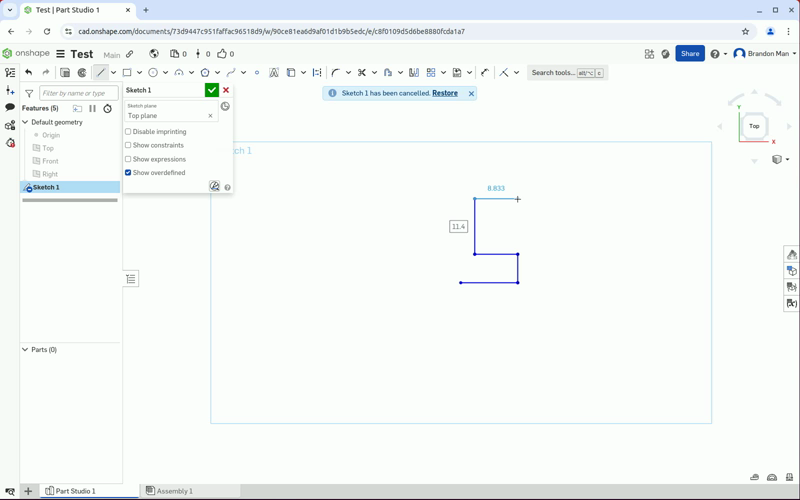
key_up(shift)
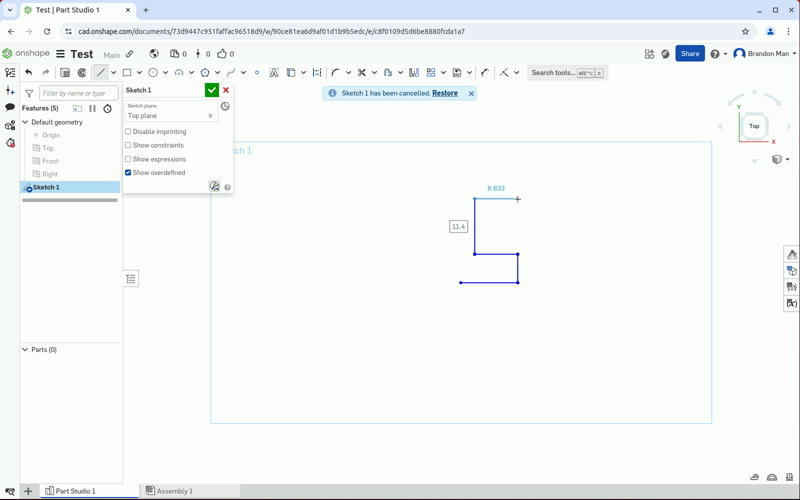
key_down(shift)
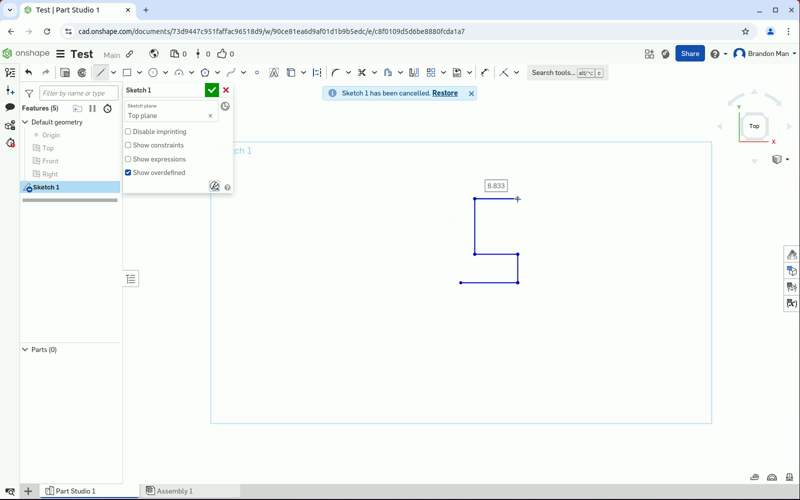
mouse_move(547, 198)
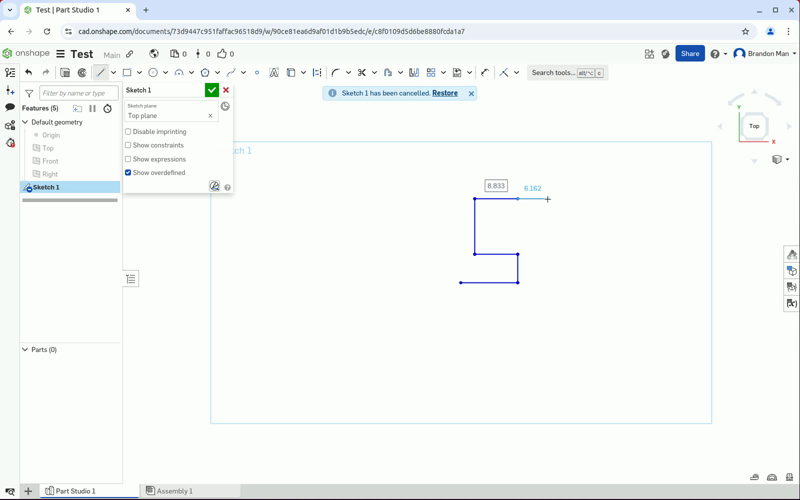
mouse_move(517, 170)
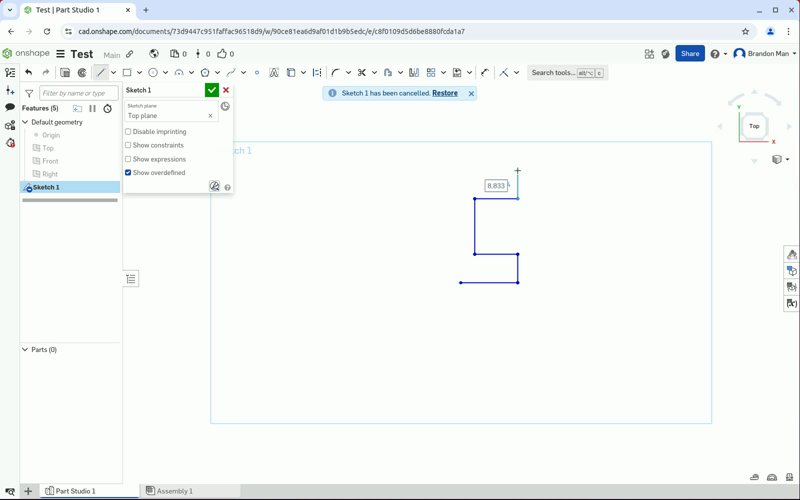
click(517, 170)
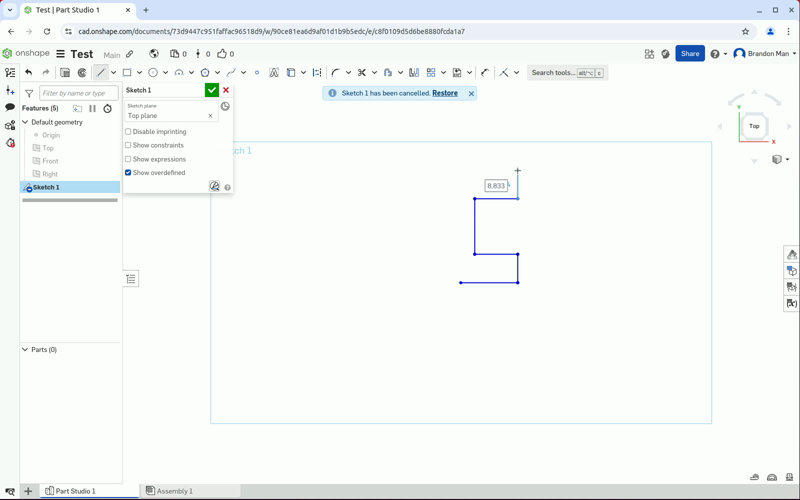
key_up(shift)
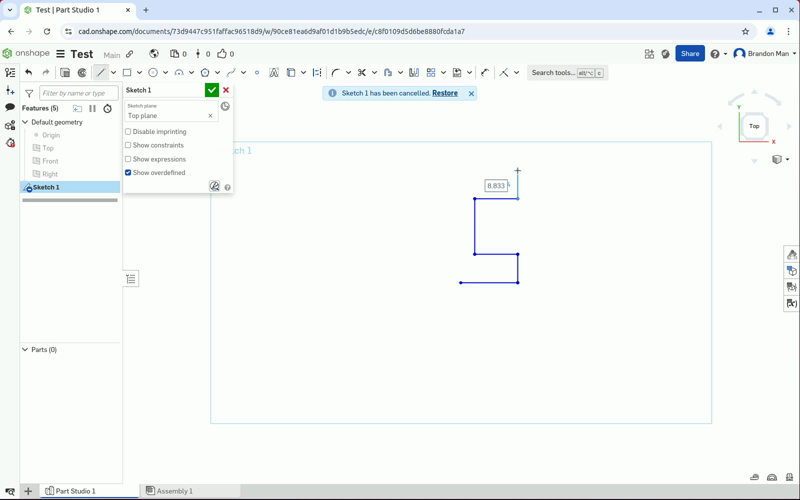
key_down(shift)
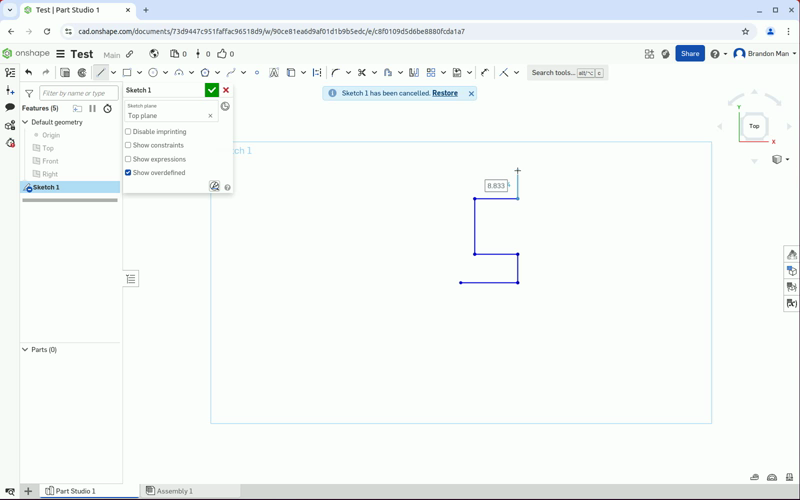
mouse_move(547, 170)
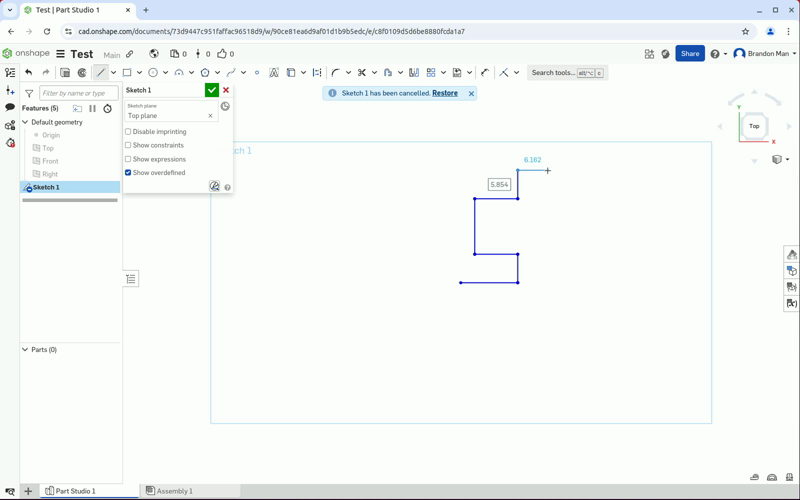
mouse_move(460, 170)
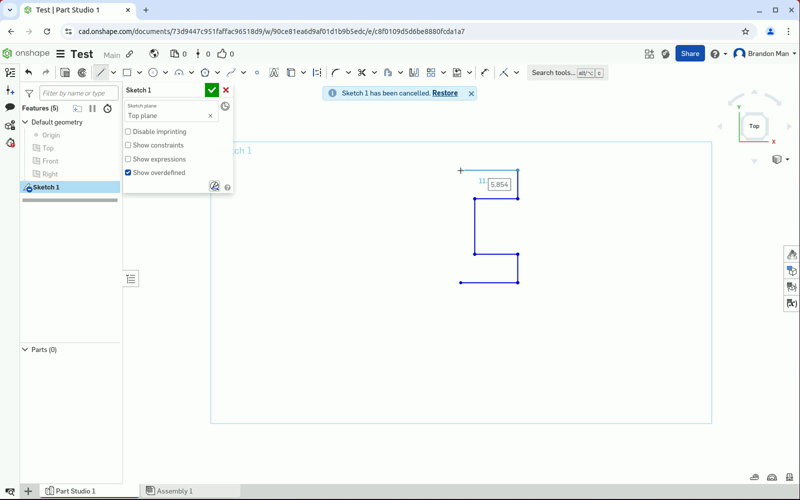
click(460, 170)
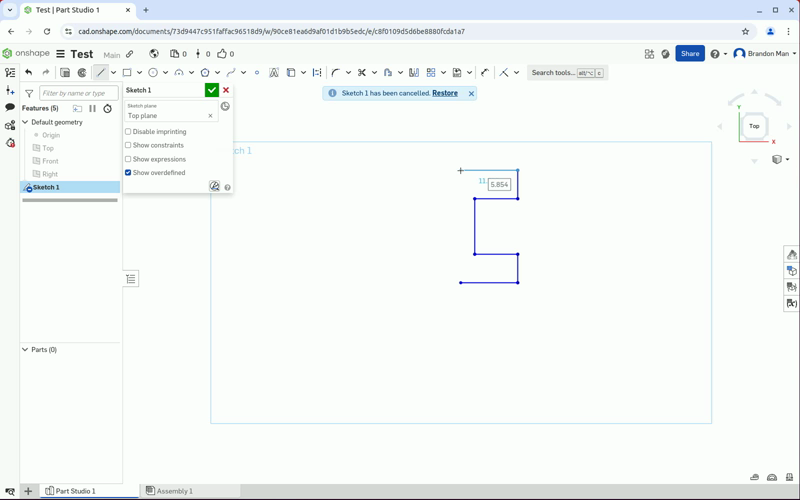
key_up(shift)
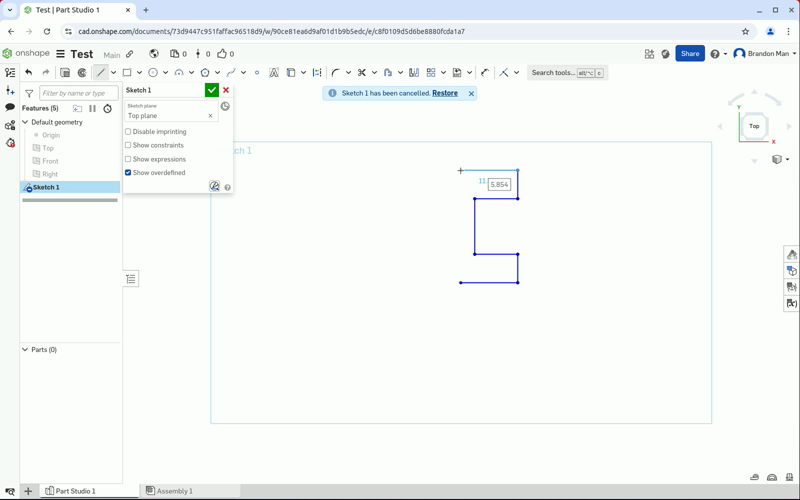
key_down(shift)
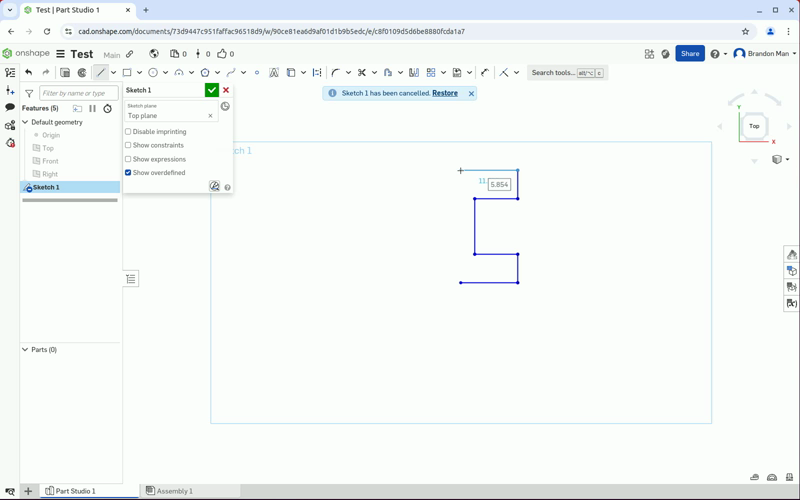
mouse_move(460, 282)
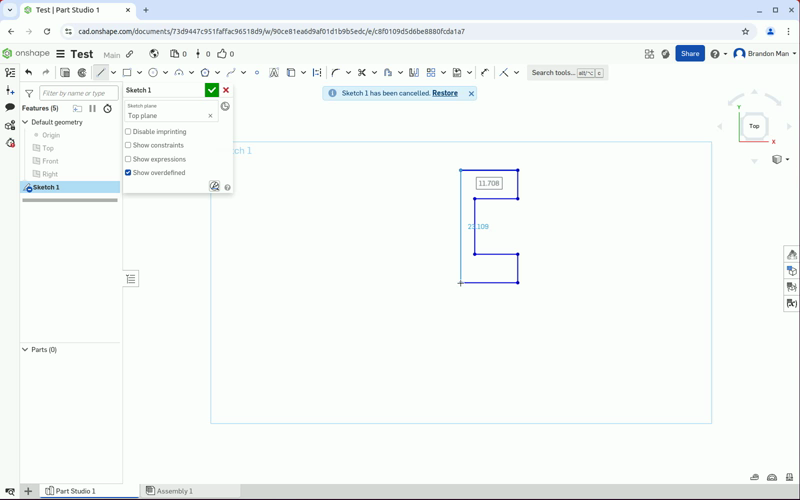
key_up(shift)
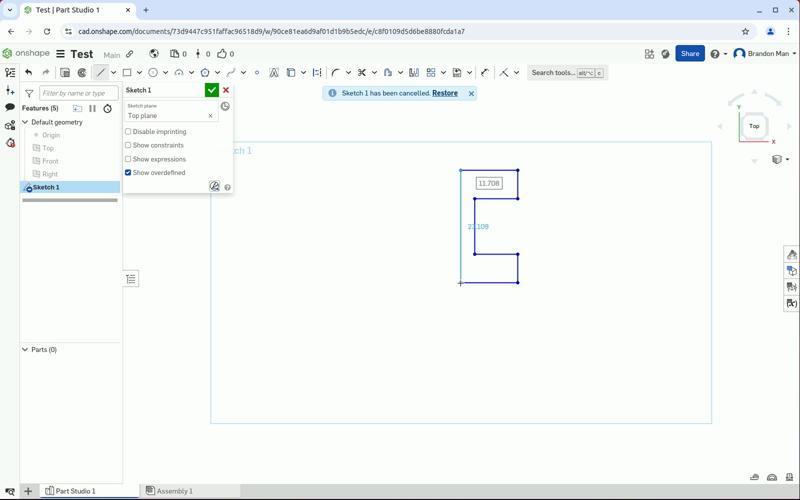
click(460, 282)
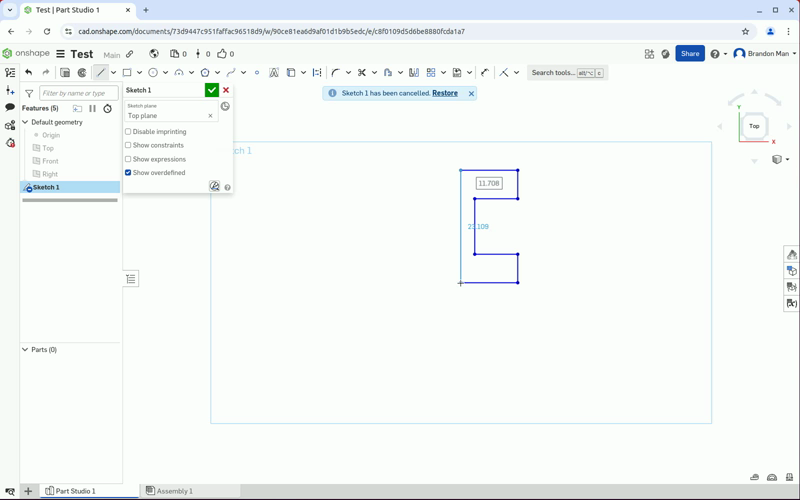
key(esc)
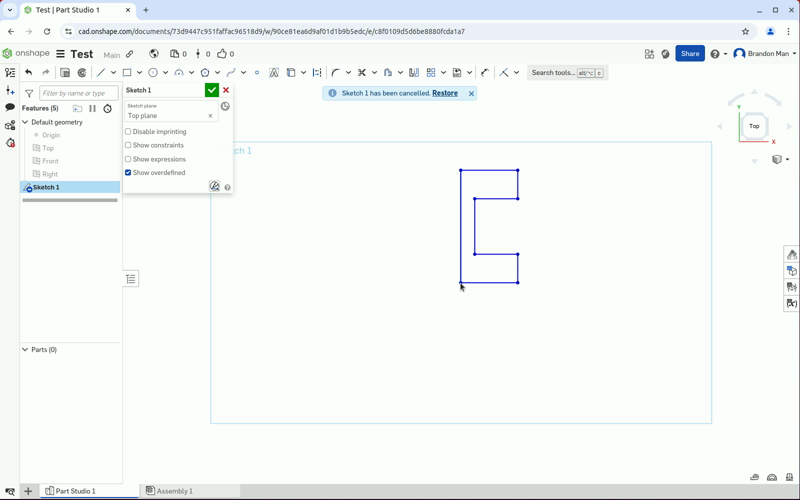
mouse_move(495, 189)
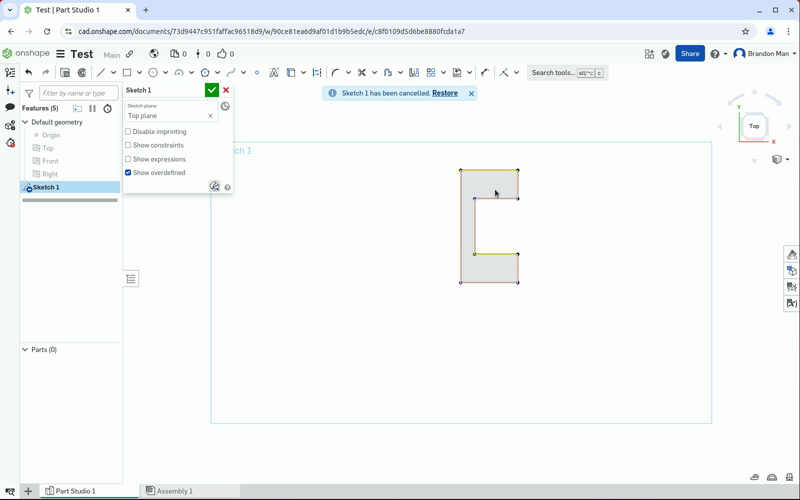
click(495, 189)
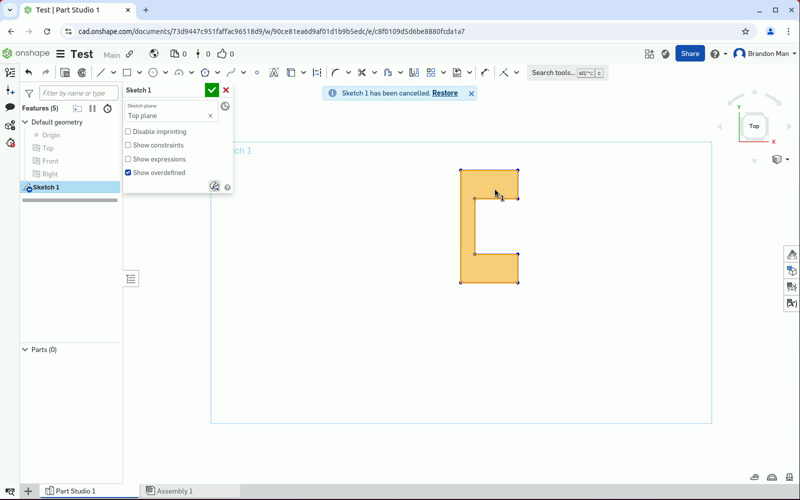
mouse_move(73, 352)
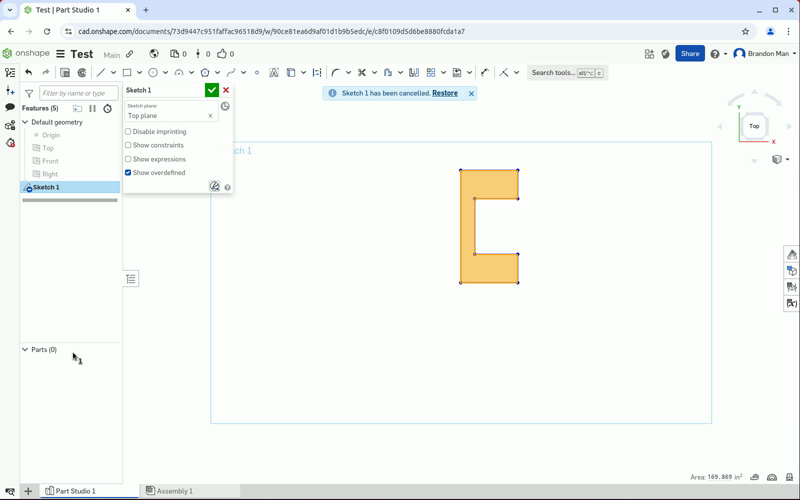
key(shift+y)
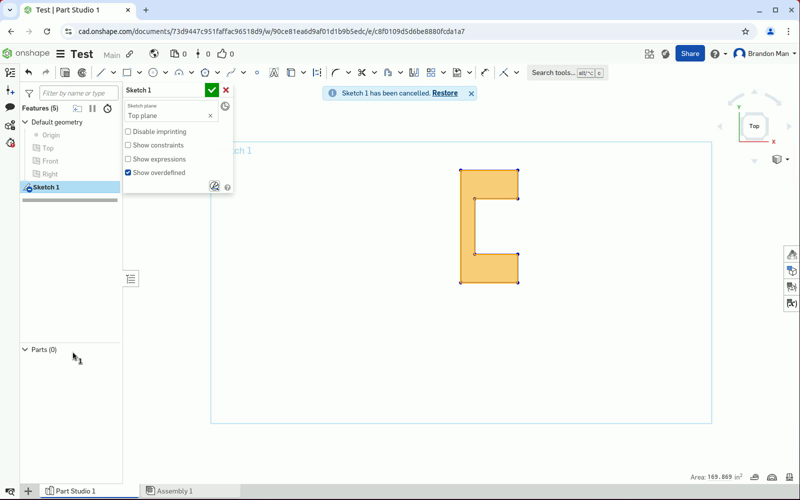
key(shift+e)
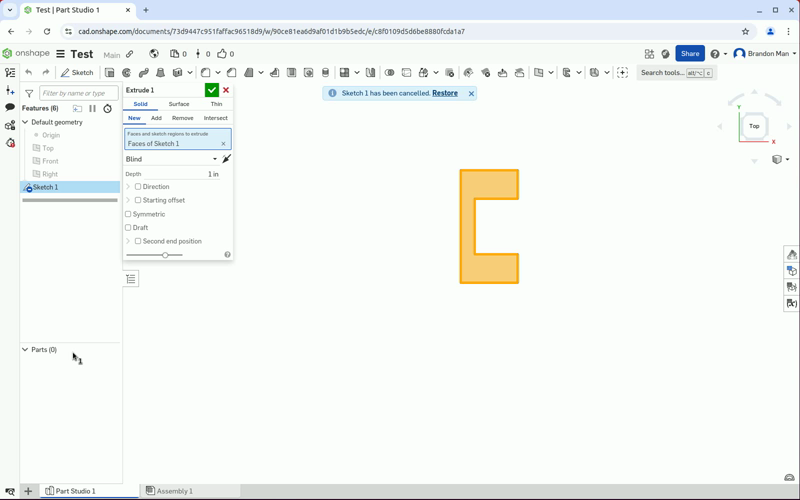
mouse_move(143, 106)
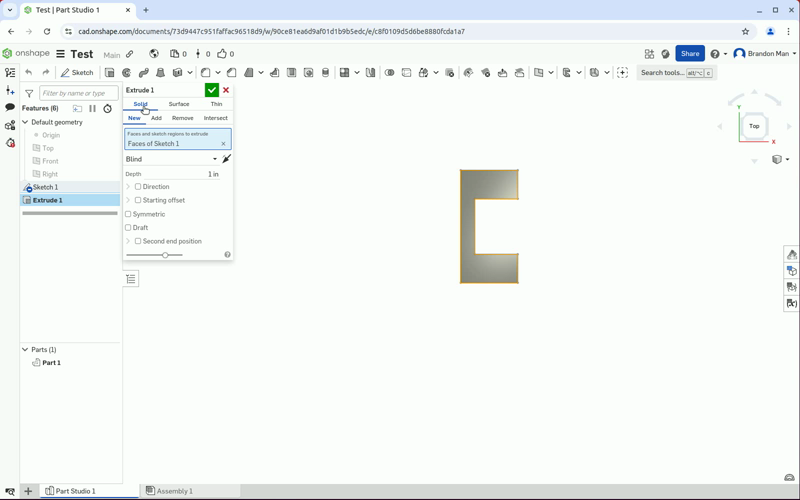
click(143, 106)
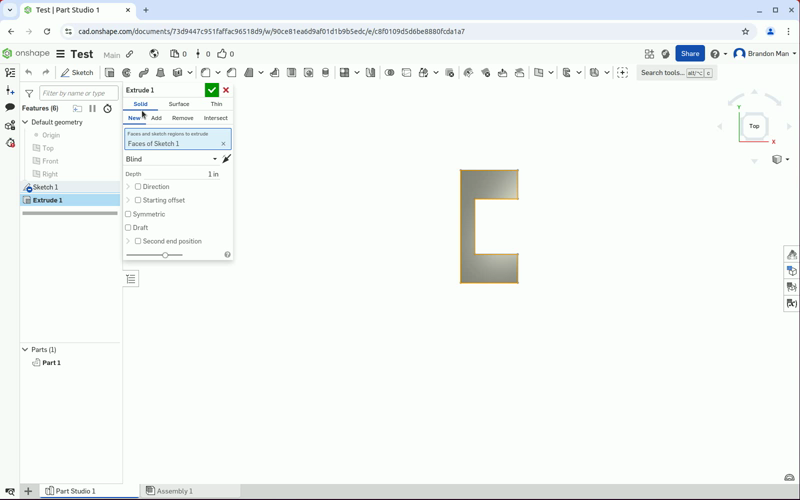
mouse_move(137, 120)
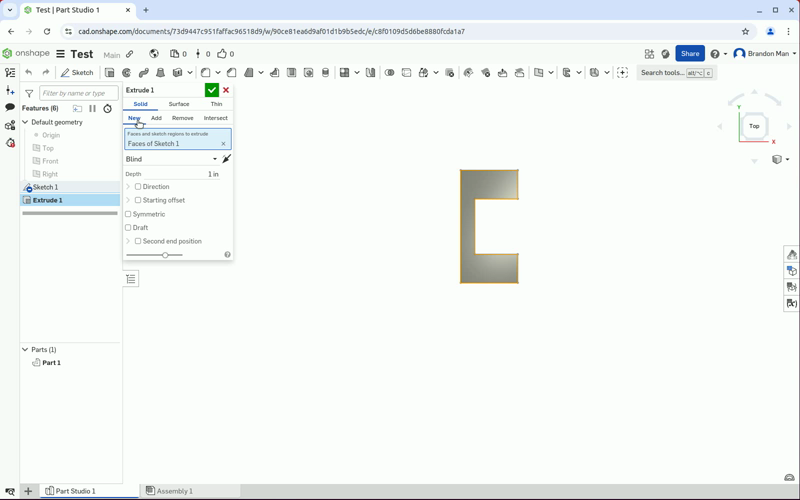
click(137, 120)
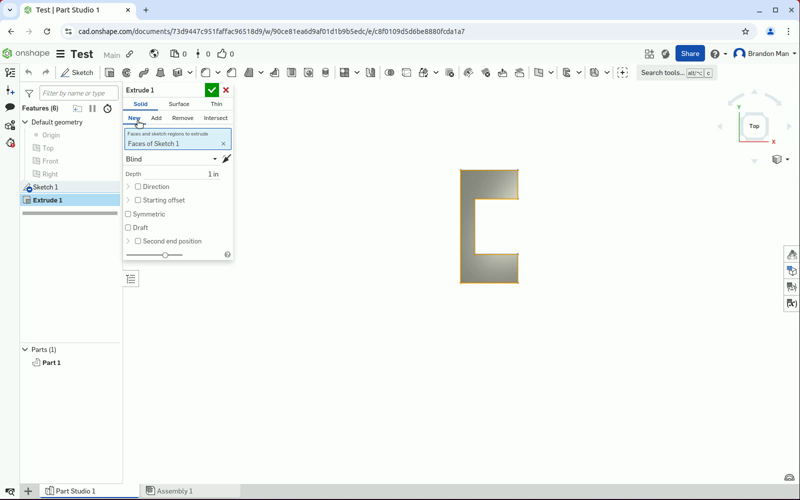
key(tab, 4)
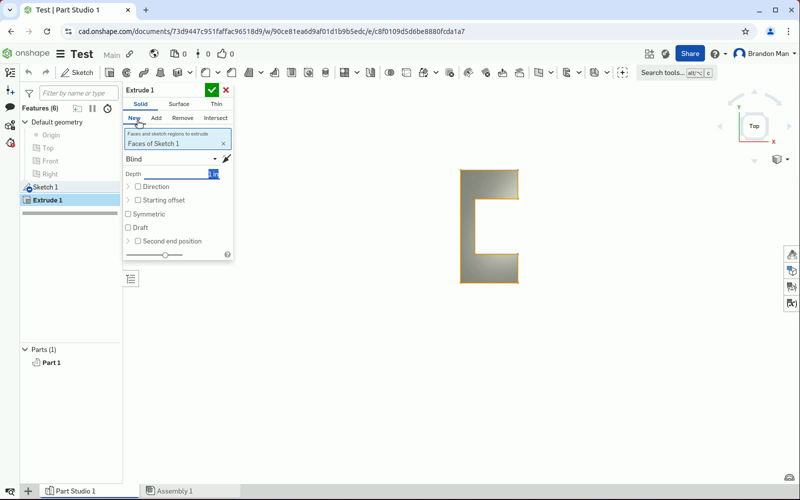
text(23.108)
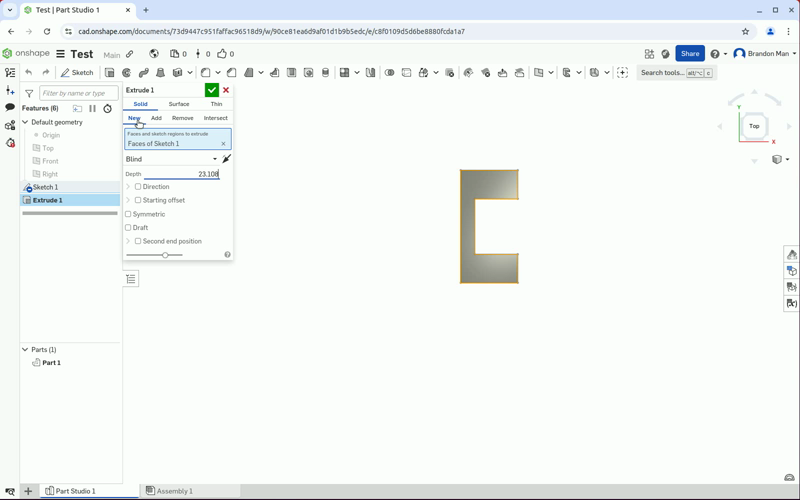
key(enter)
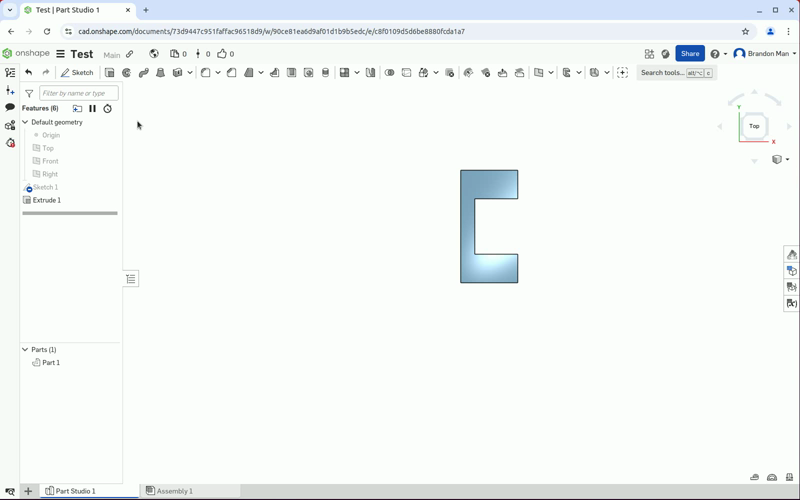
key(shift+h)
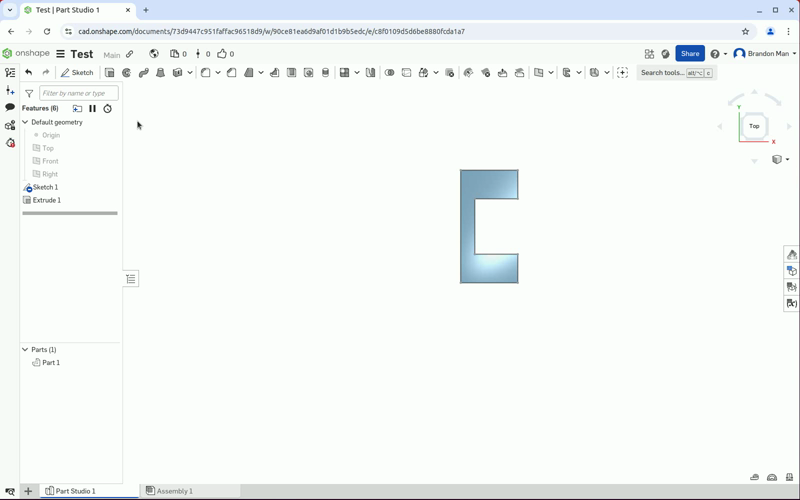
key(shift+h)
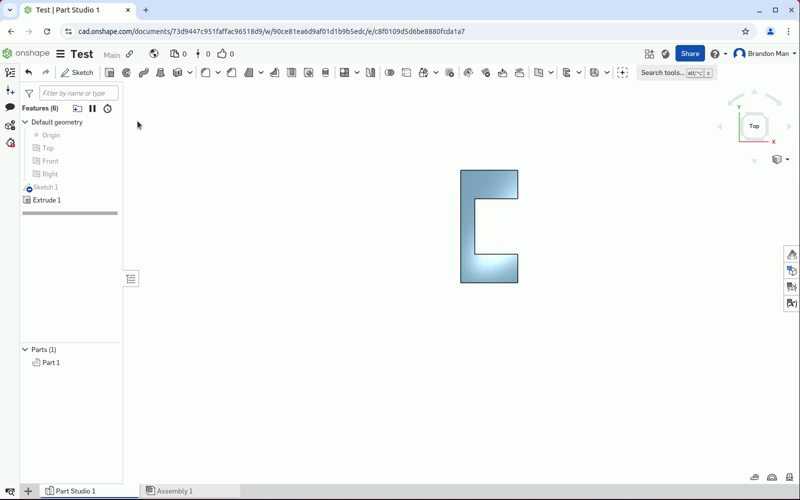
mouse_move(73, 189)
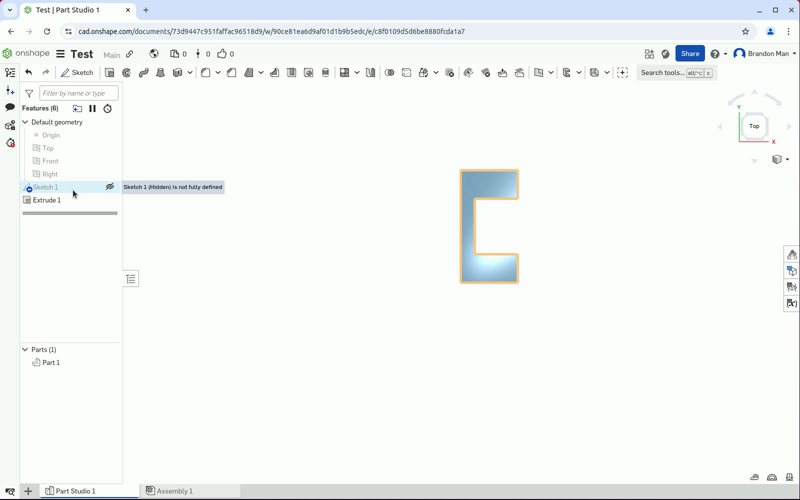
click(73, 189)
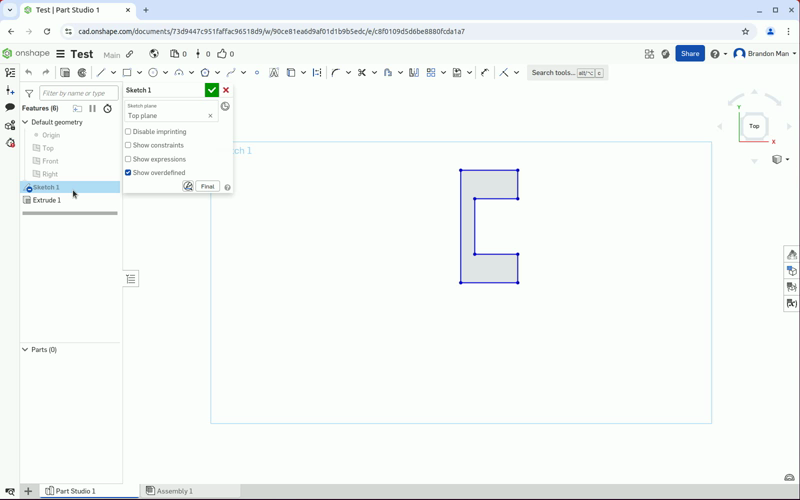
mouse_move(229, 92)
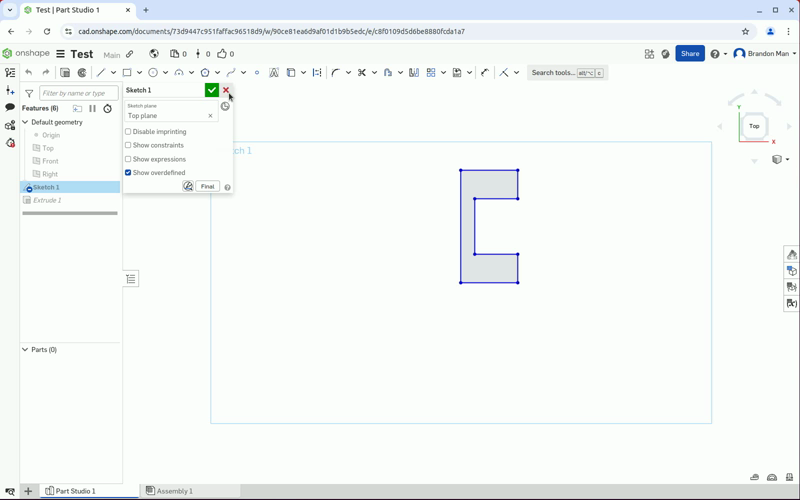
click(229, 92)
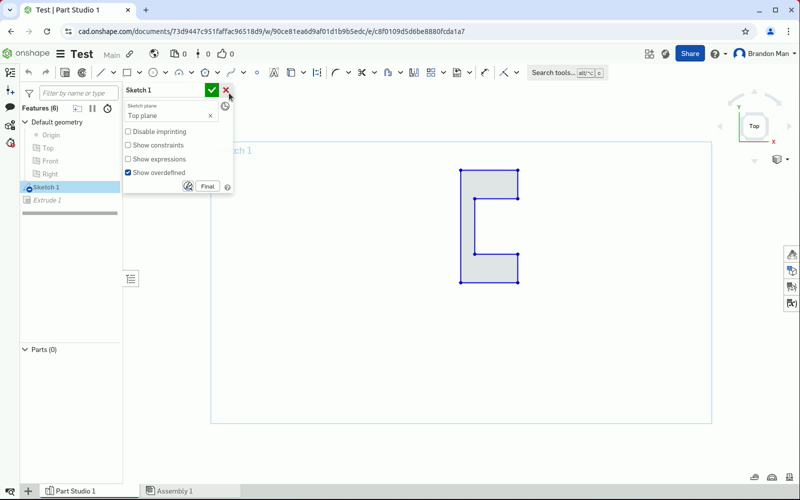
key(shift+s)
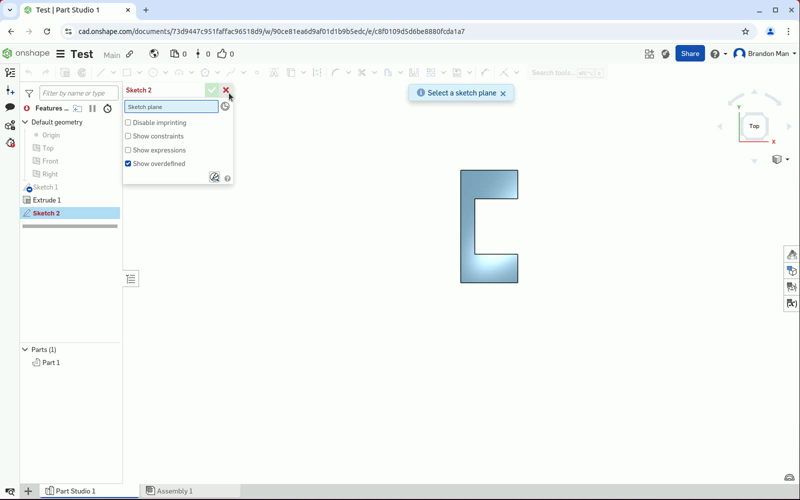
mouse_move(73, 150)
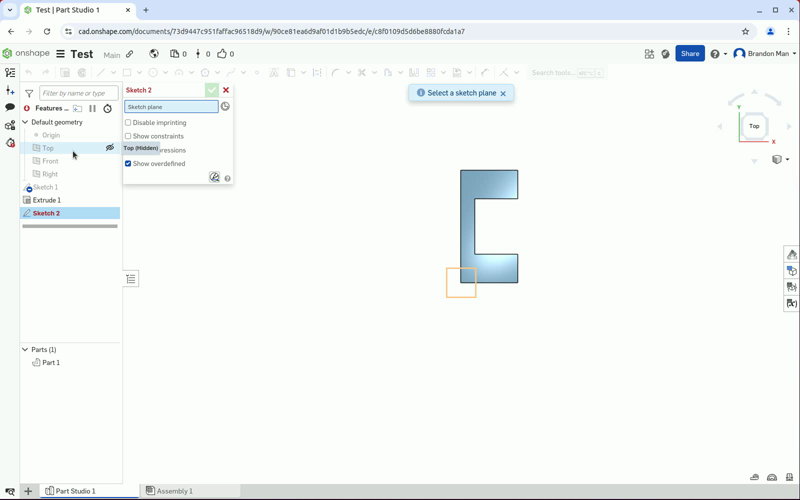
click(73, 150)
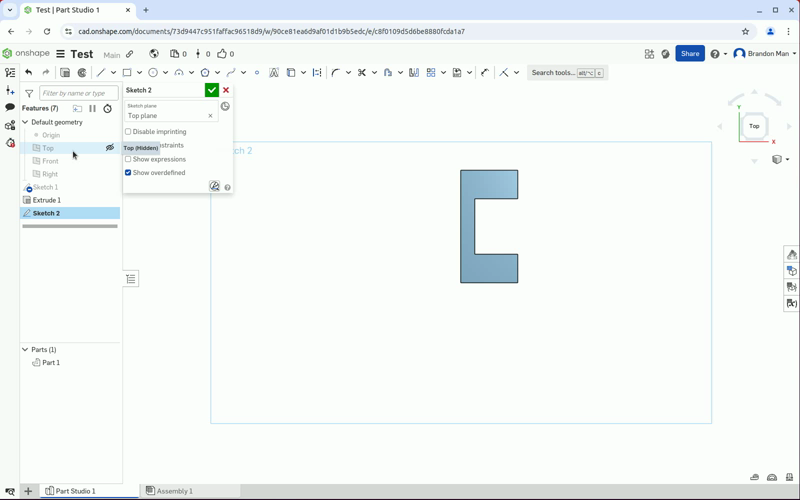
mouse_move(73, 352)
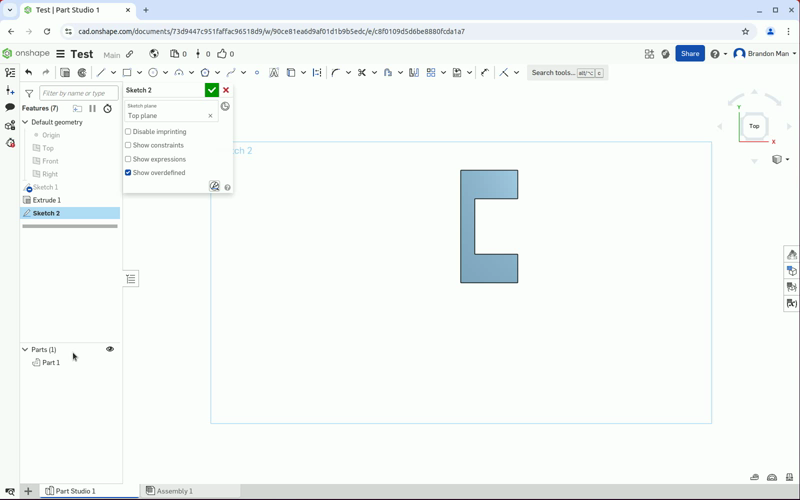
key(y)
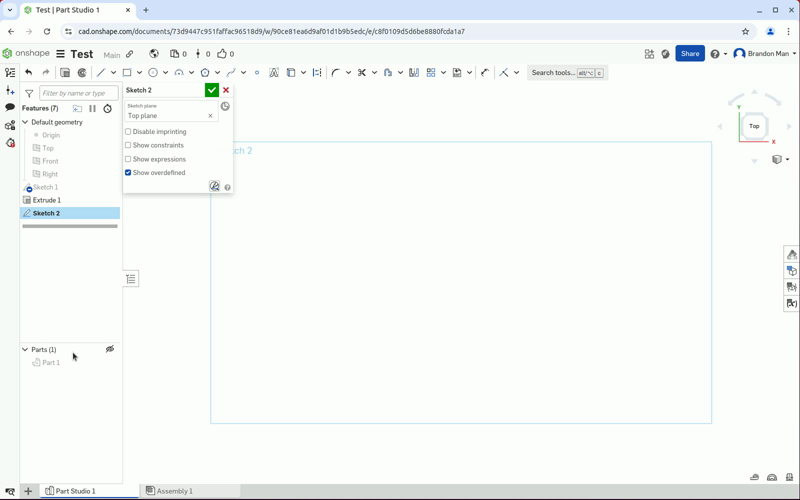
key(l)
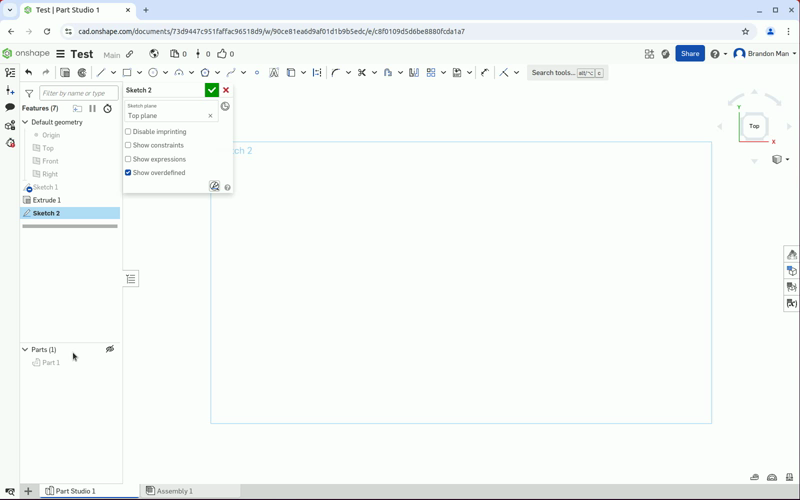
key_down(shift)
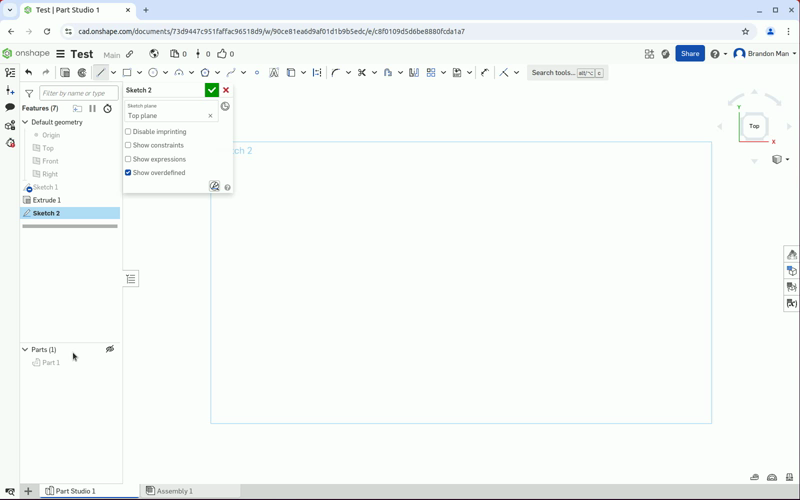
mouse_move(404, 254)
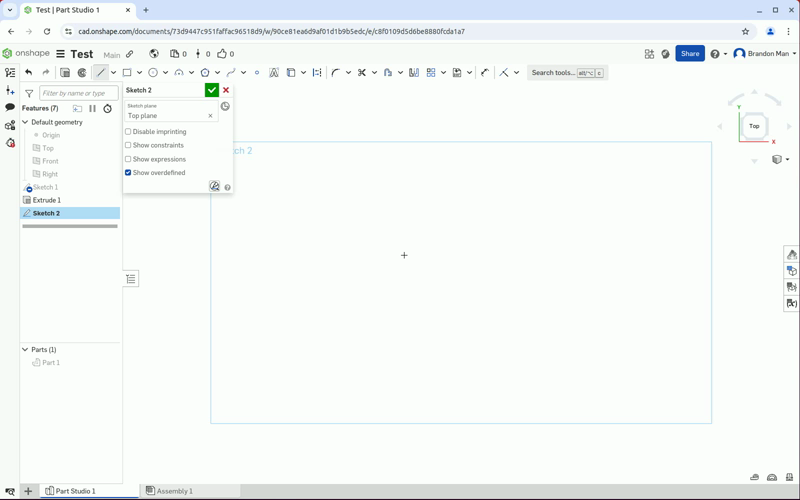
click(404, 254)
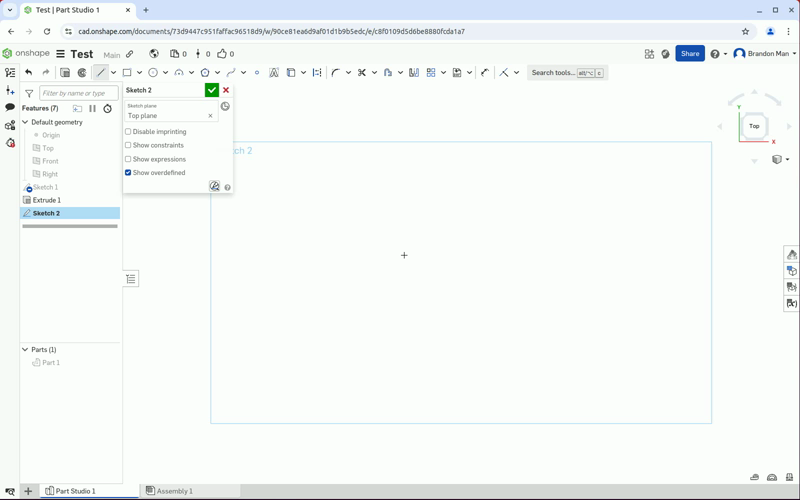
key_up(shift)
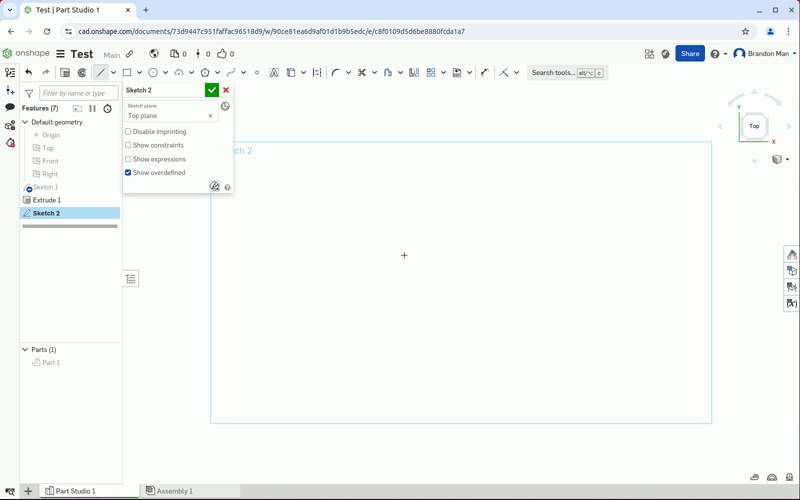
key_down(shift)
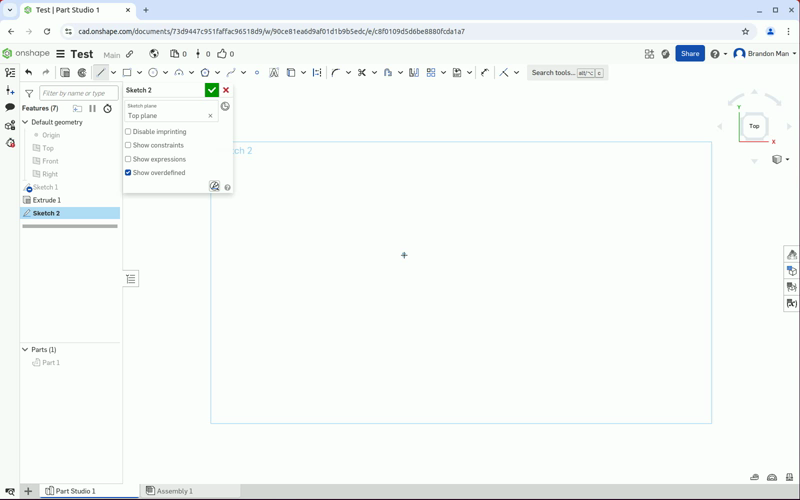
mouse_move(434, 254)
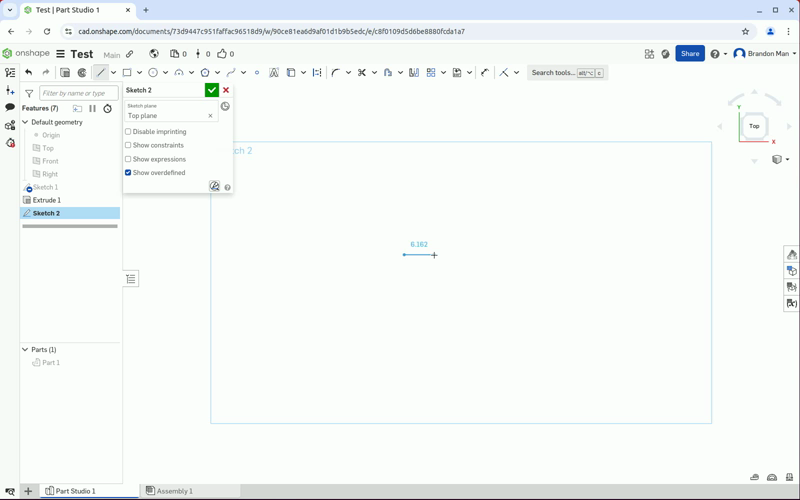
mouse_move(433, 254)
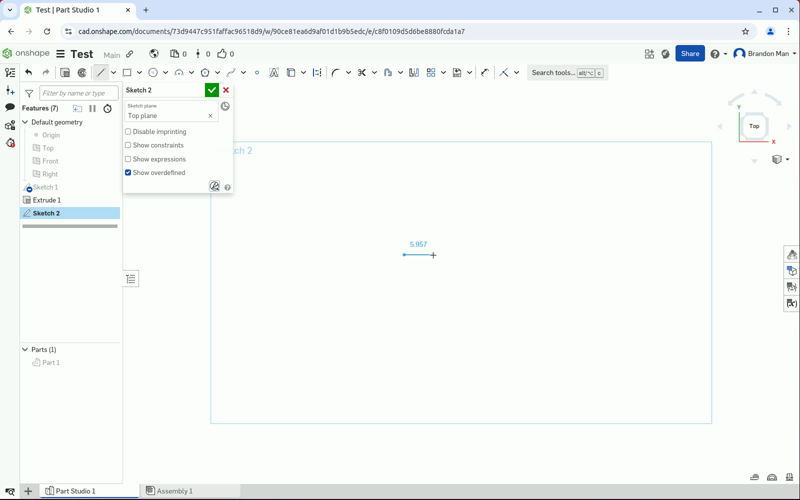
click(433, 254)
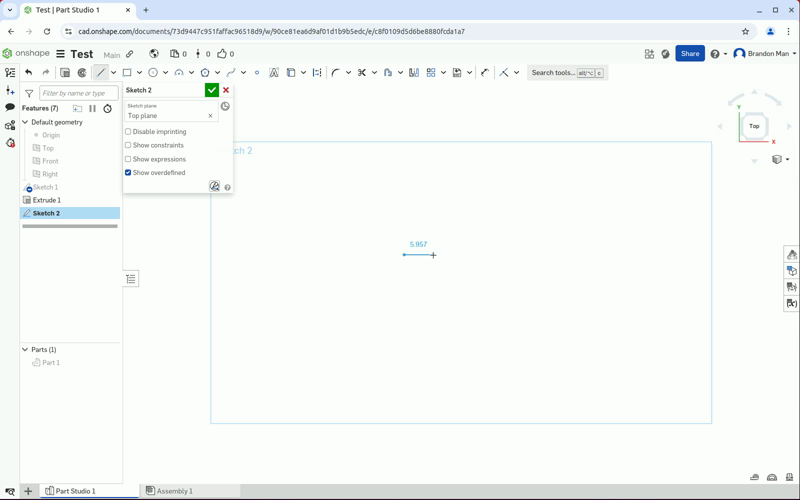
key_up(shift)
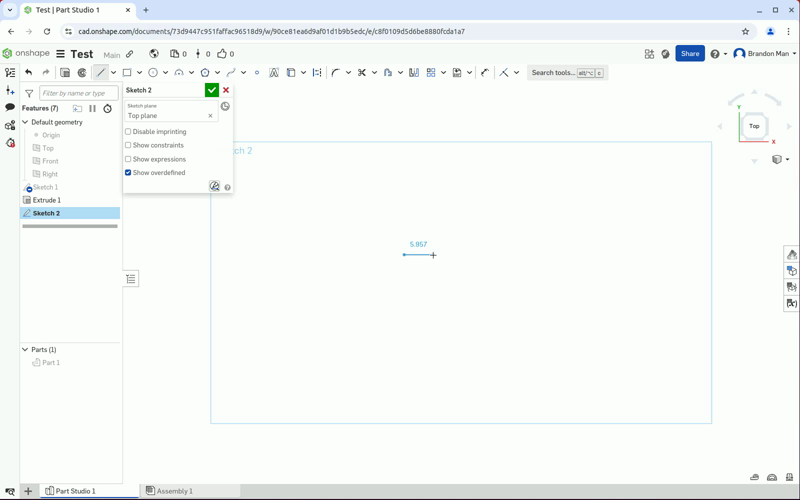
key_down(shift)
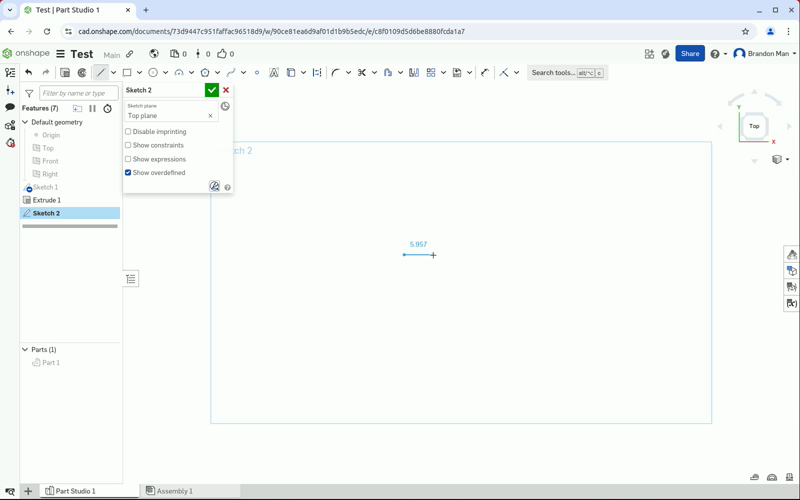
mouse_move(463, 254)
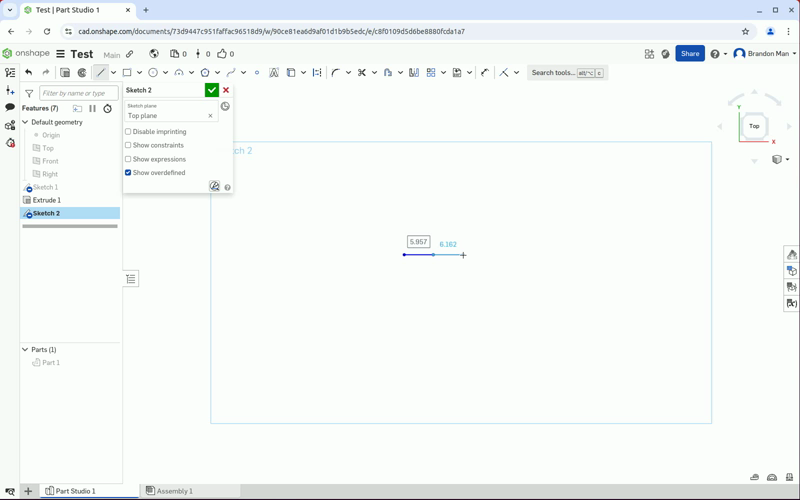
mouse_move(433, 283)
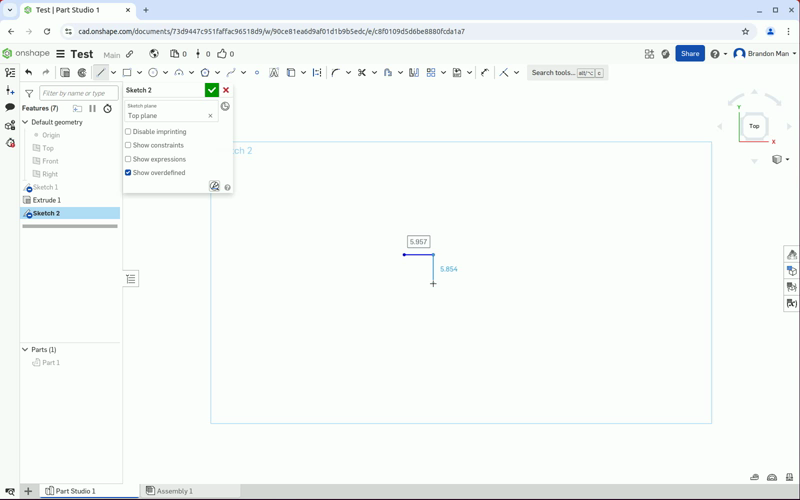
click(433, 283)
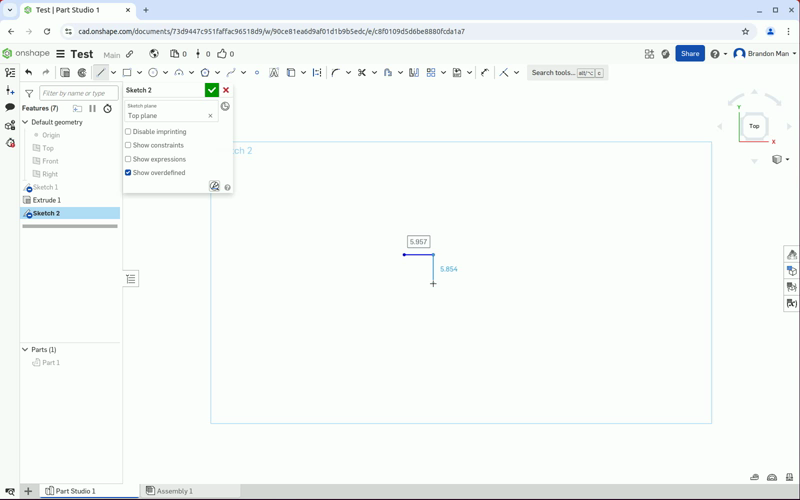
key_up(shift)
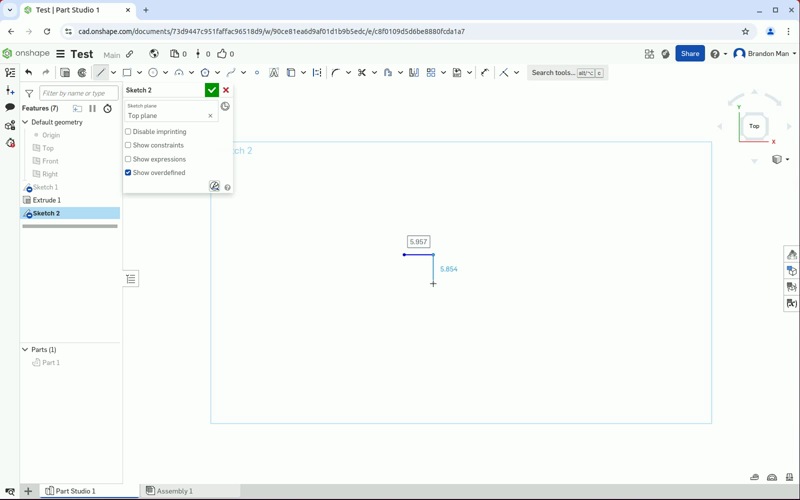
key_down(shift)
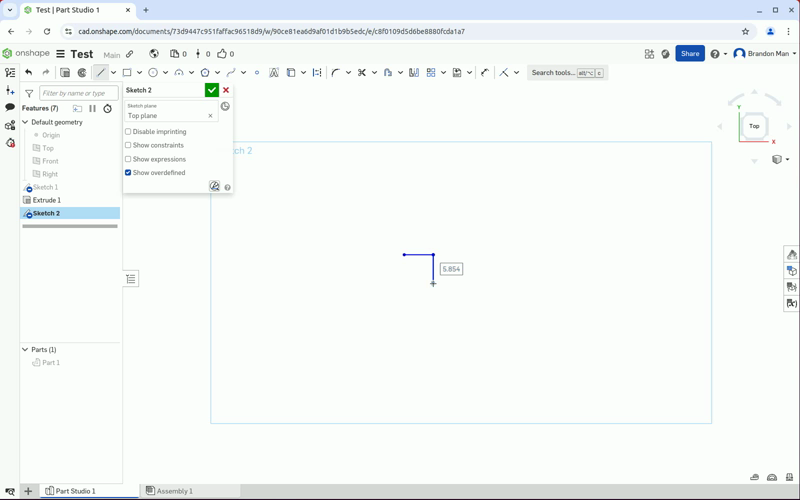
mouse_move(463, 283)
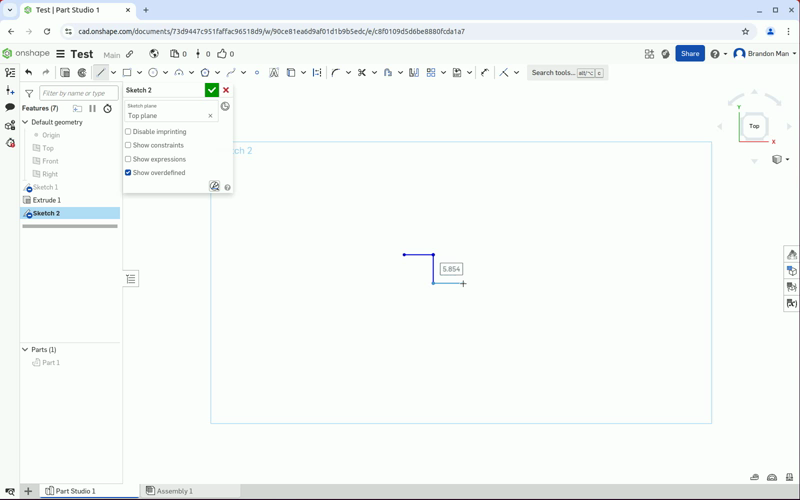
mouse_move(460, 283)
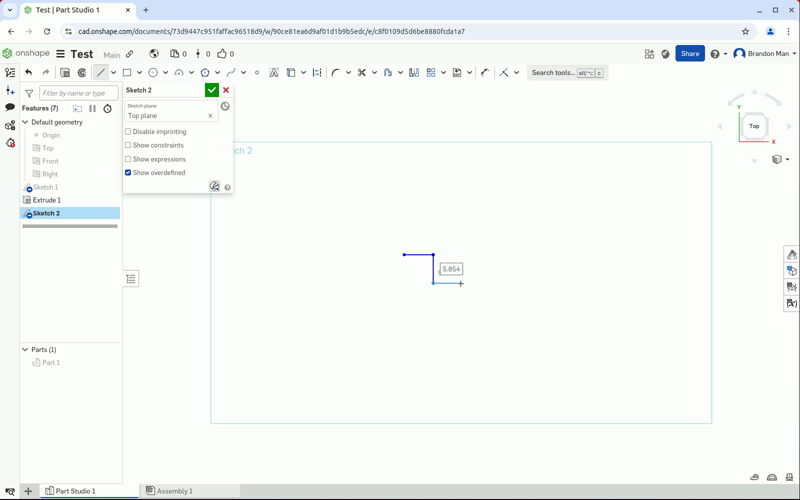
click(460, 283)
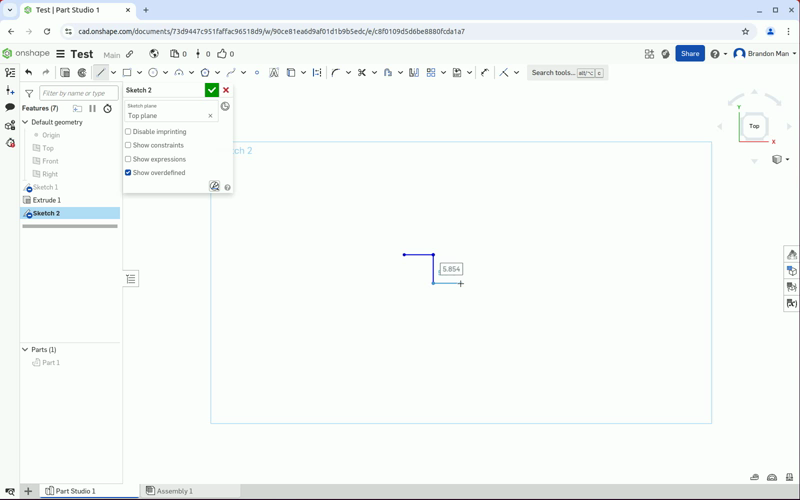
key_up(shift)
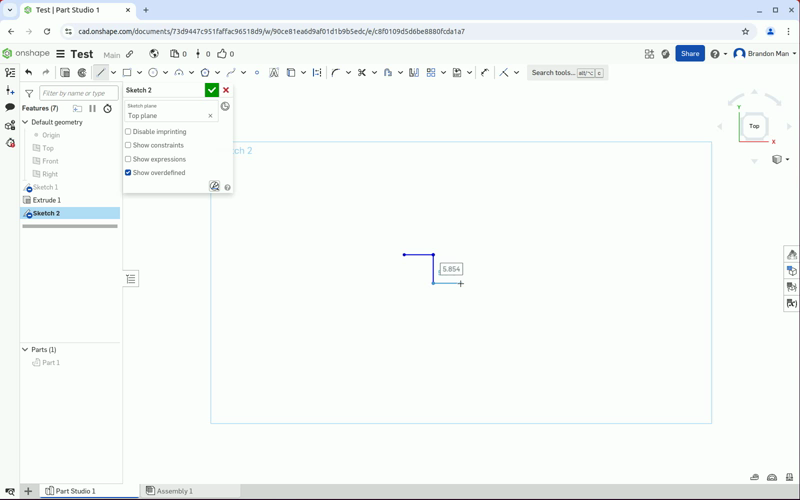
key_down(shift)
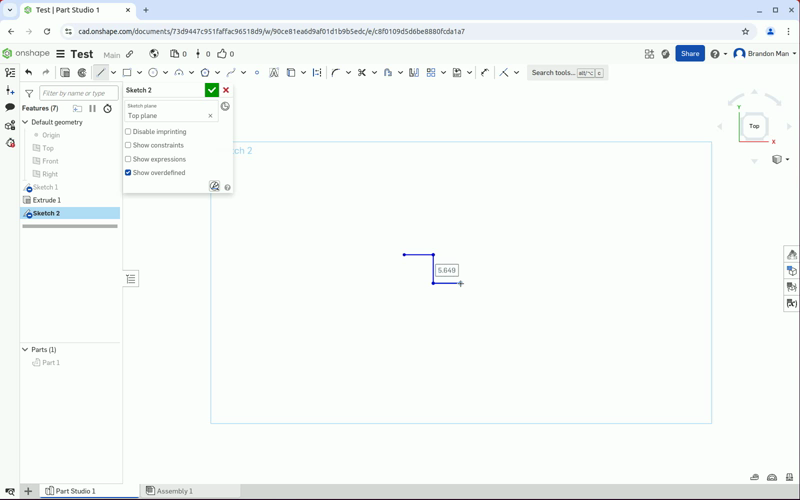
mouse_move(460, 170)
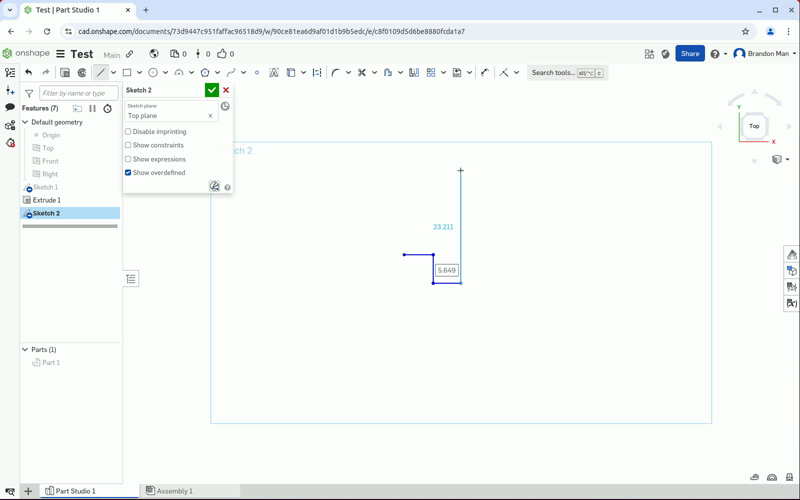
click(460, 170)
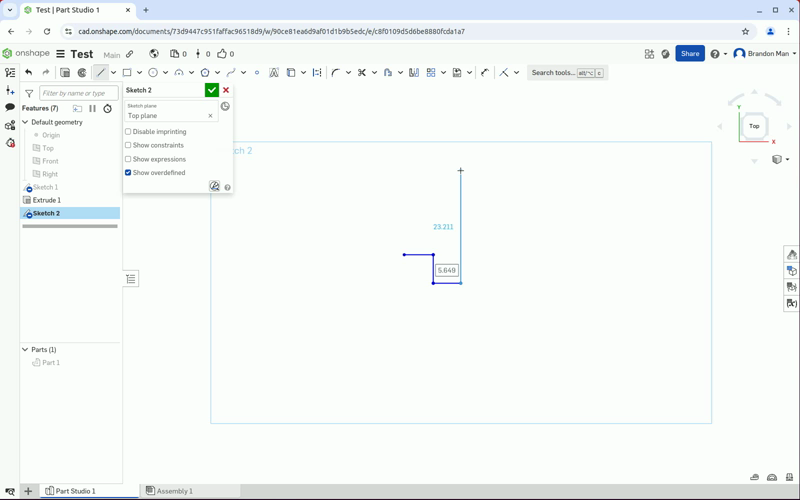
key_up(shift)
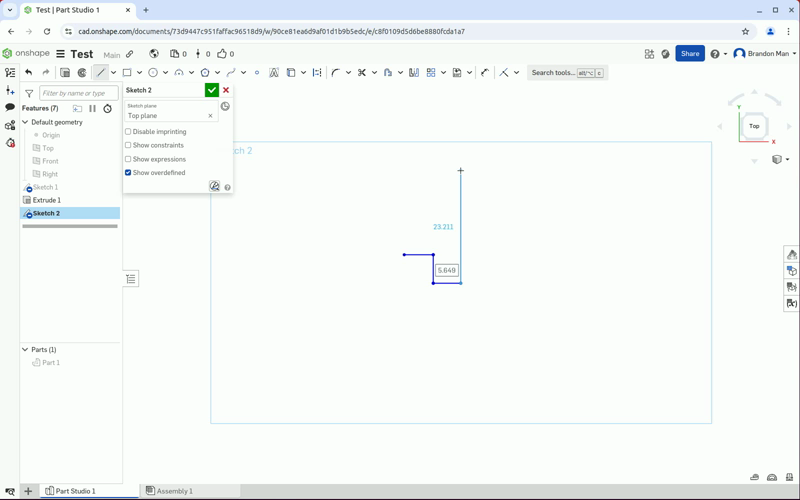
key_down(shift)
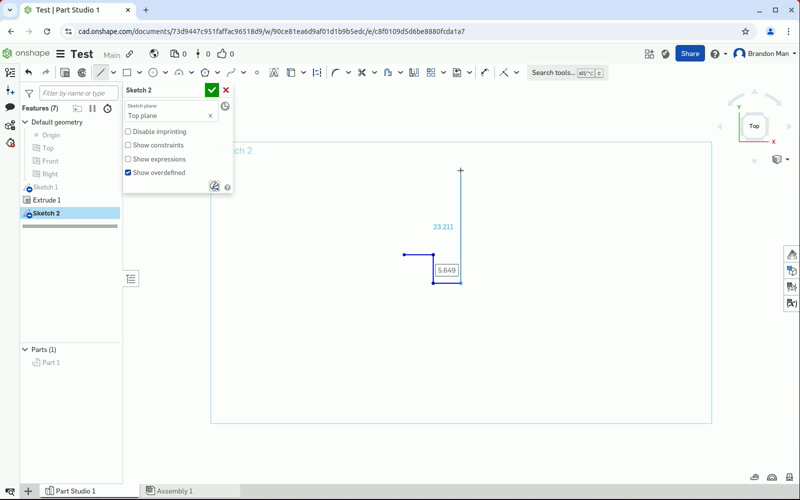
mouse_move(490, 170)
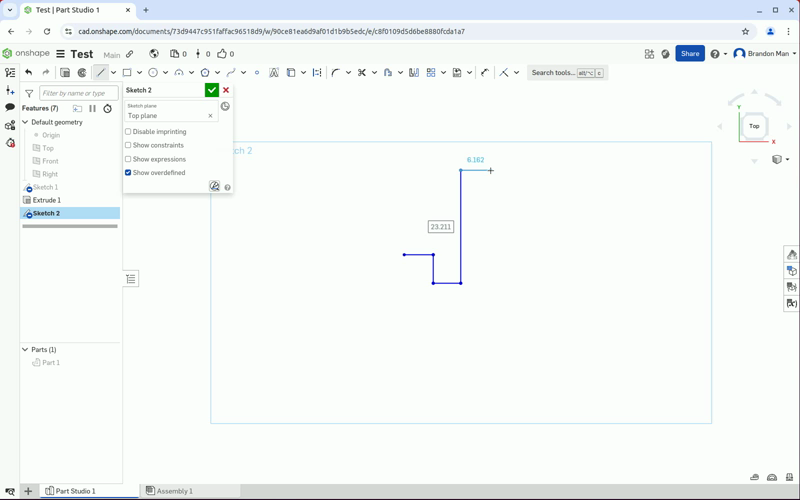
mouse_move(433, 170)
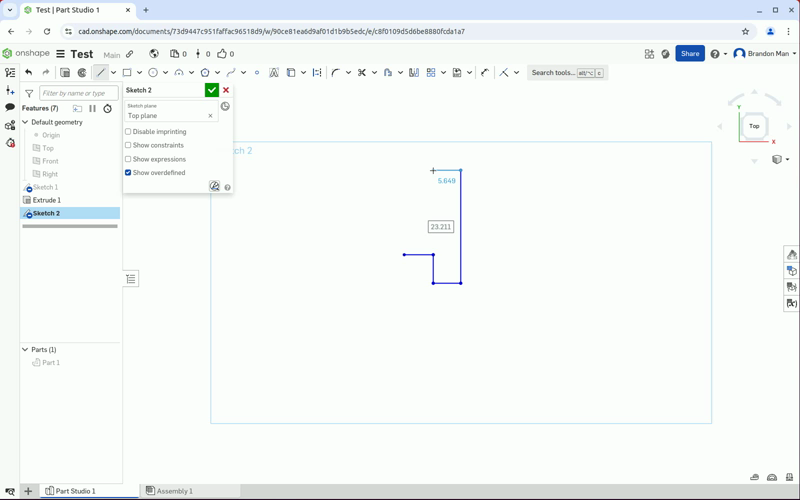
click(433, 170)
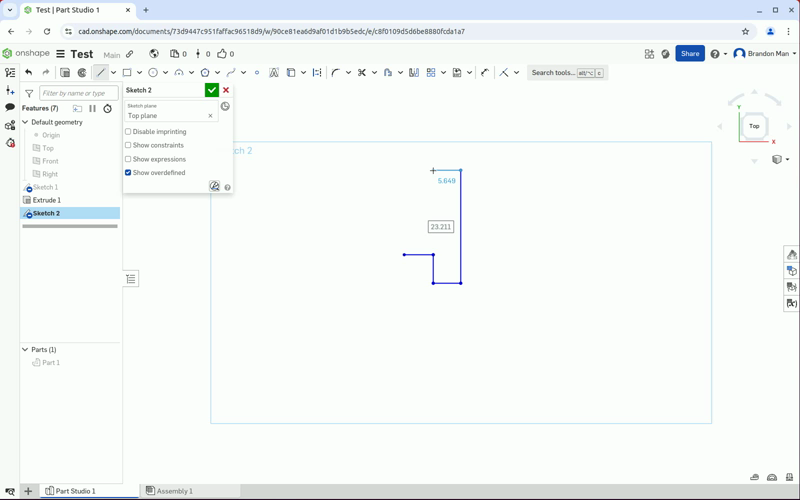
key_up(shift)
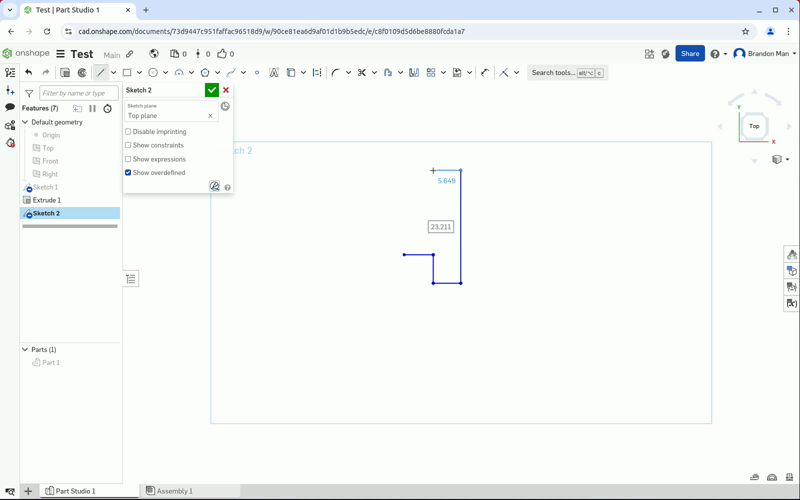
key_down(shift)
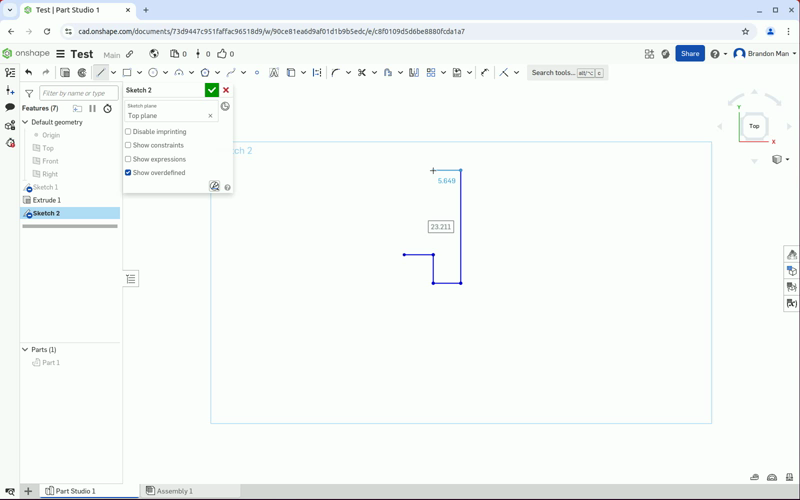
mouse_move(463, 170)
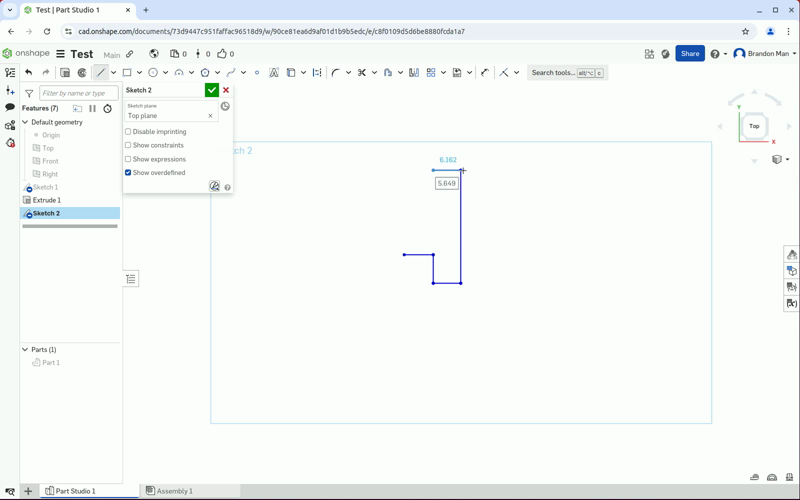
mouse_move(433, 198)
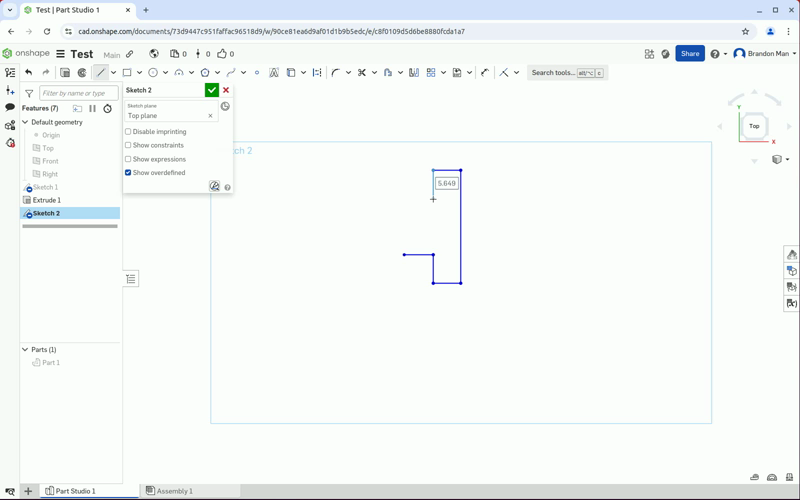
click(433, 198)
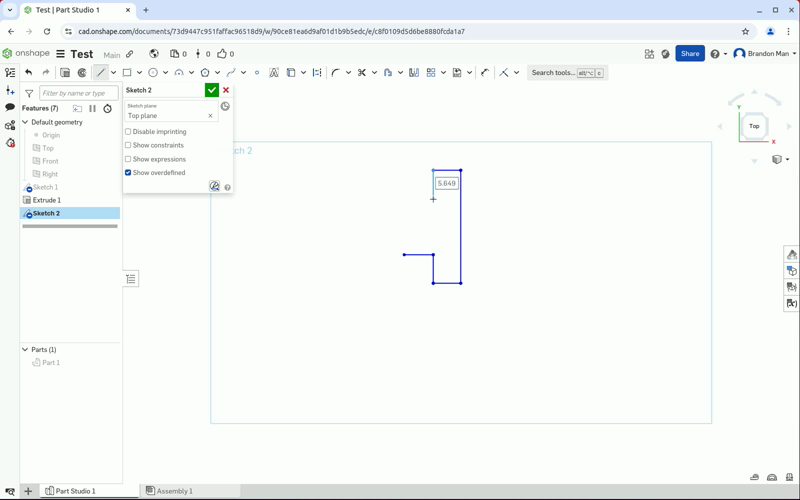
key_up(shift)
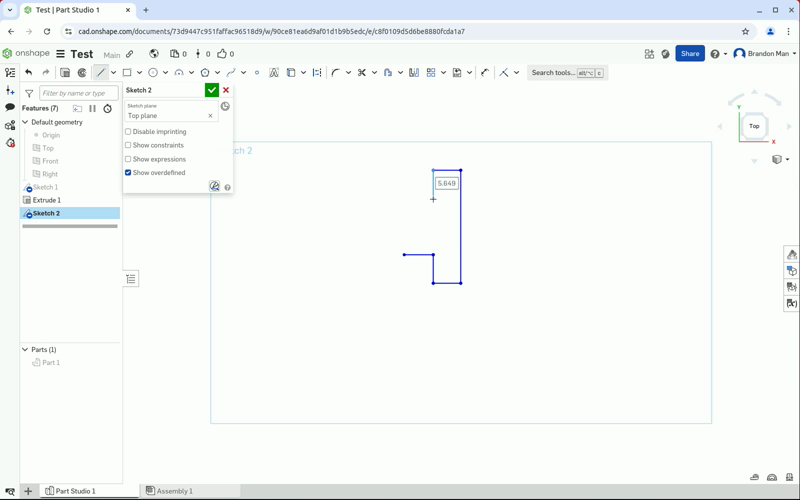
key_down(shift)
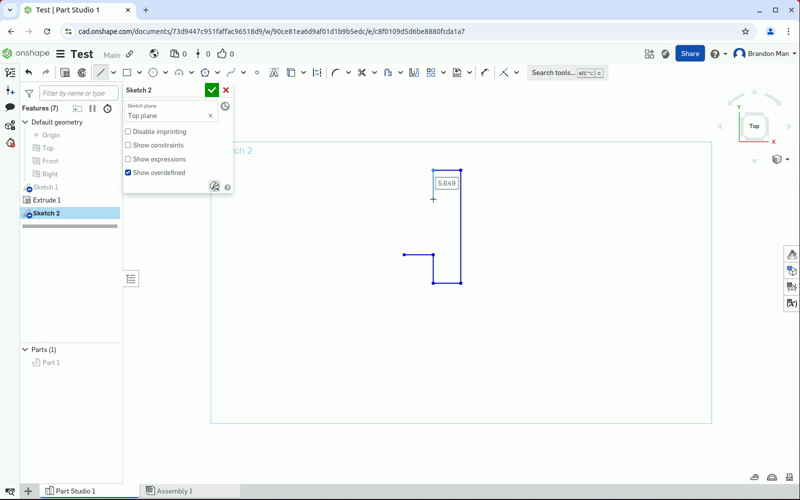
mouse_move(463, 198)
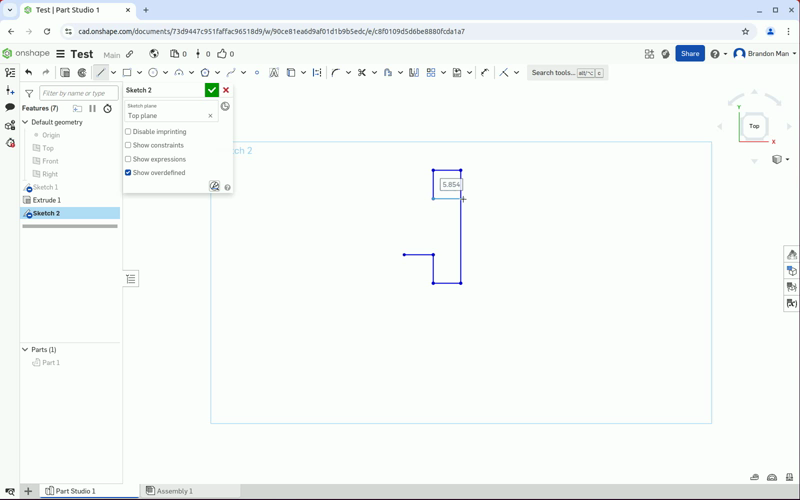
mouse_move(404, 198)
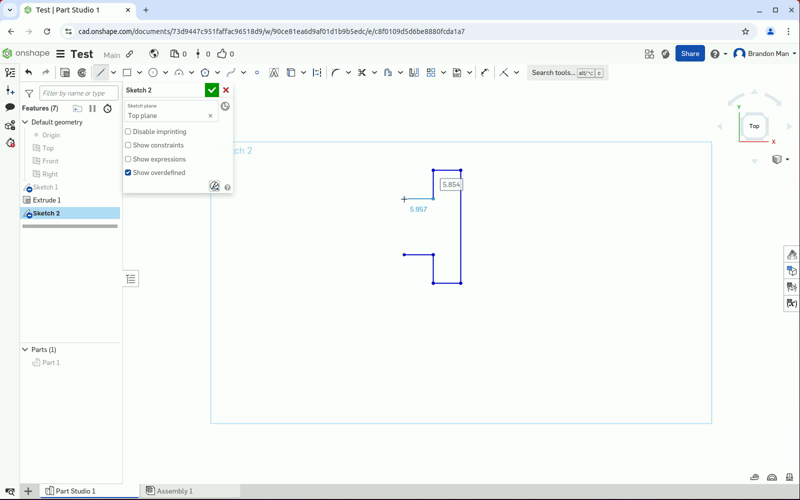
click(404, 198)
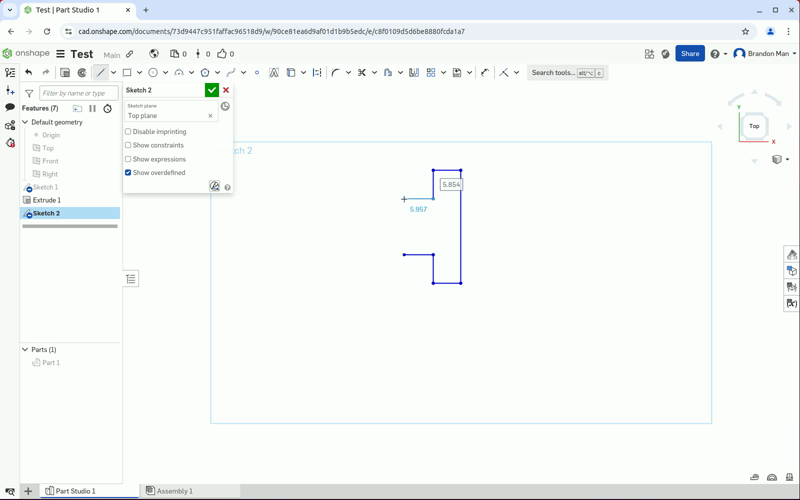
key_up(shift)
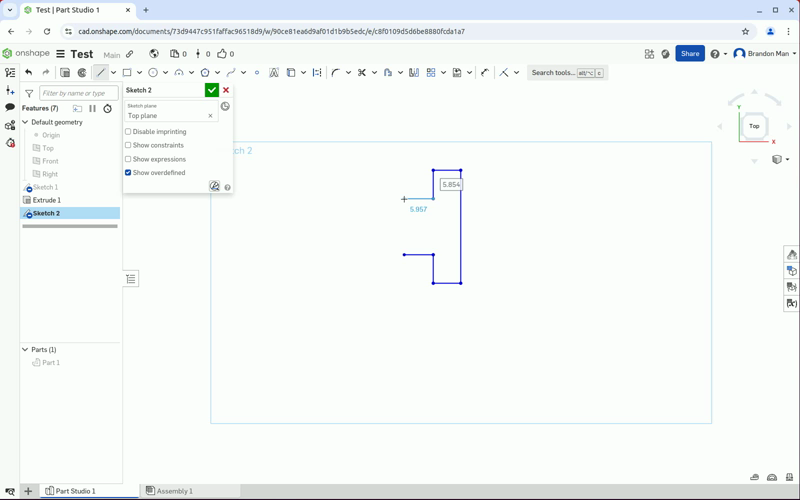
mouse_move(434, 198)
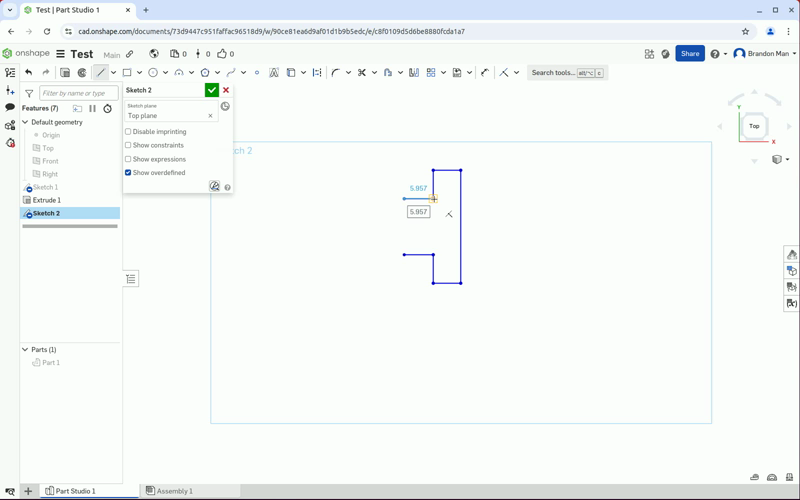
key_down(shift)
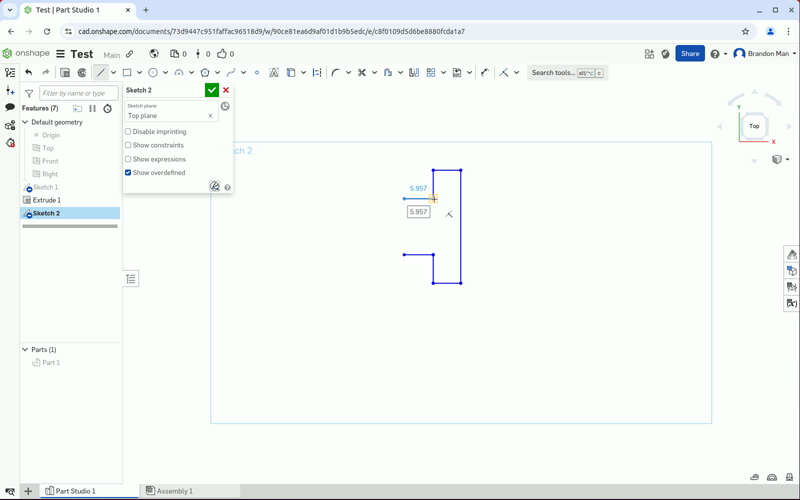
mouse_move(404, 254)
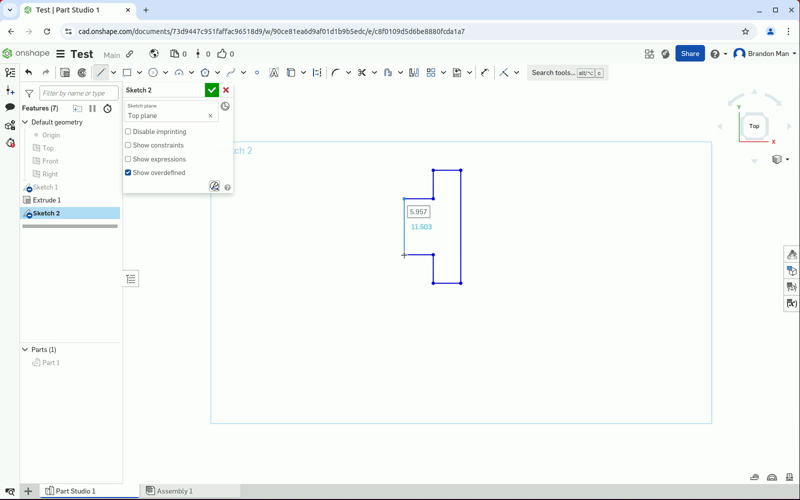
key_up(shift)
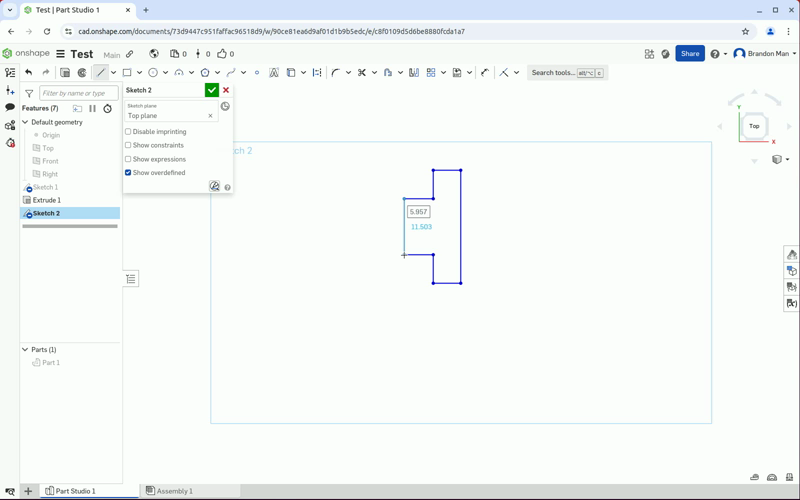
click(404, 254)
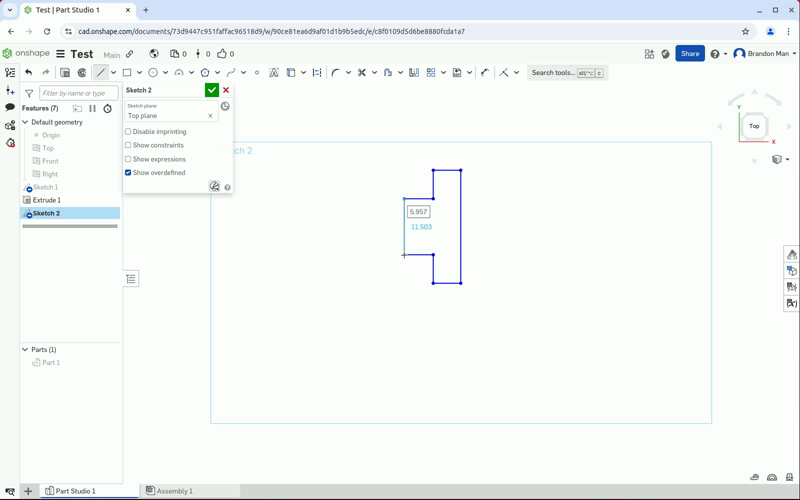
key(esc)
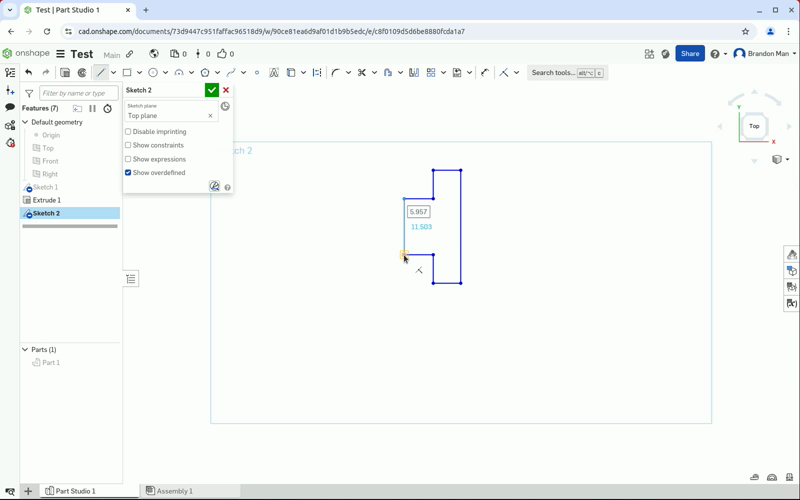
mouse_move(430, 233)
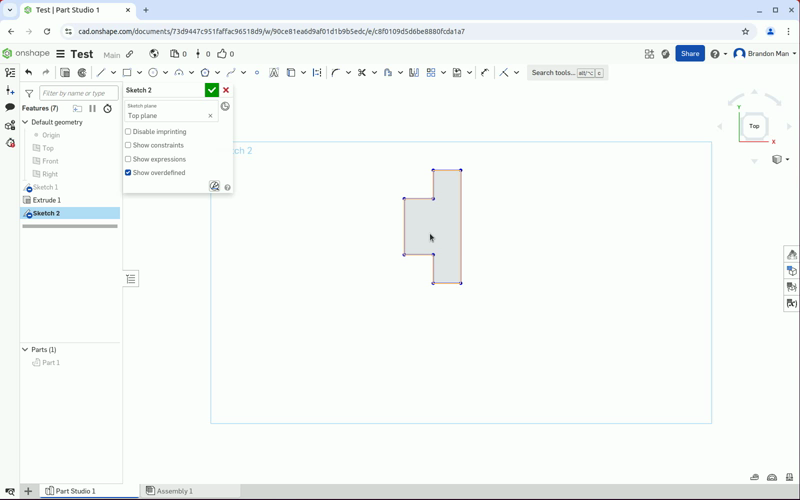
click(430, 233)
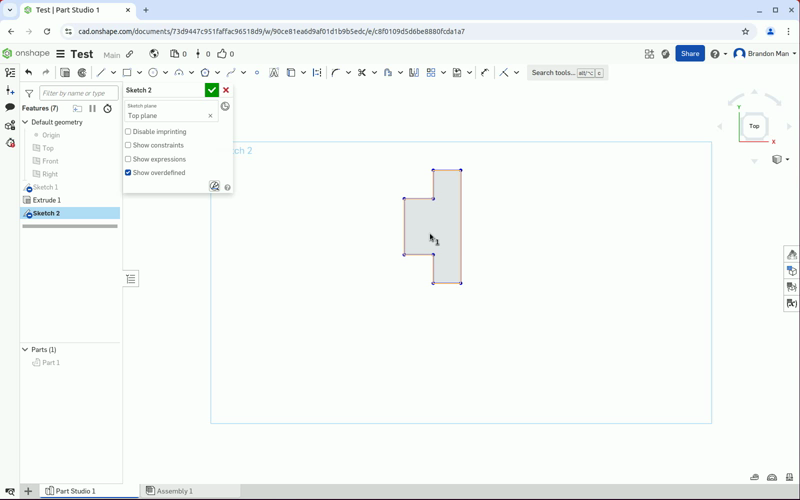
mouse_move(73, 352)
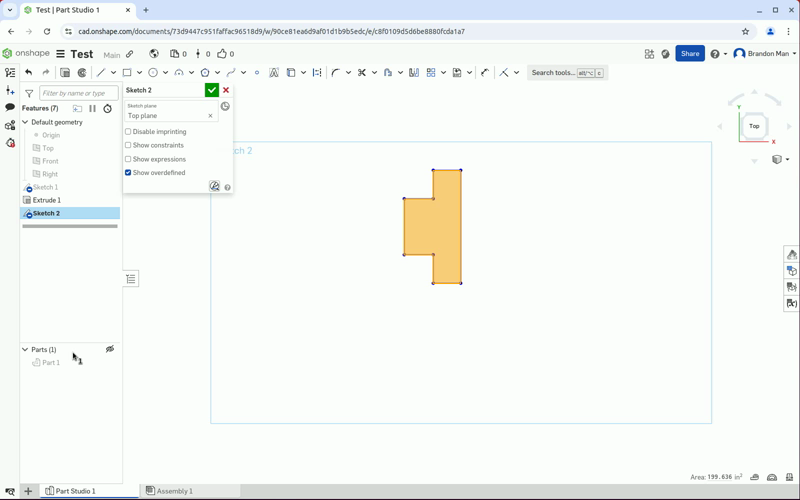
key(shift+y)
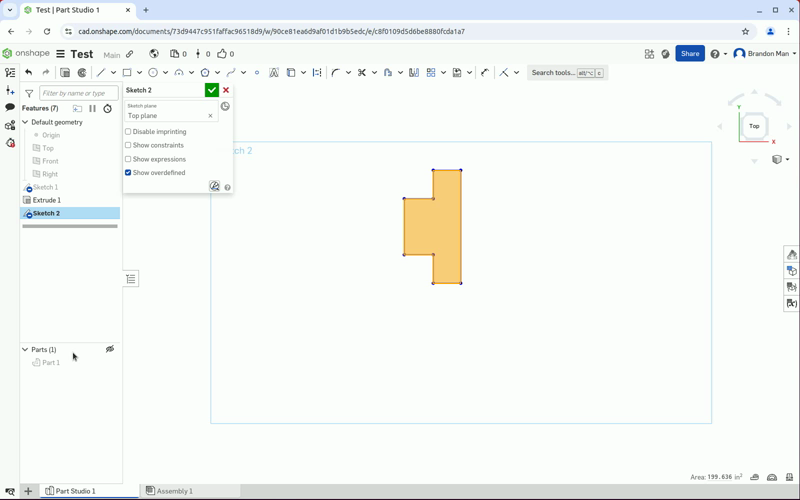
key(shift+e)
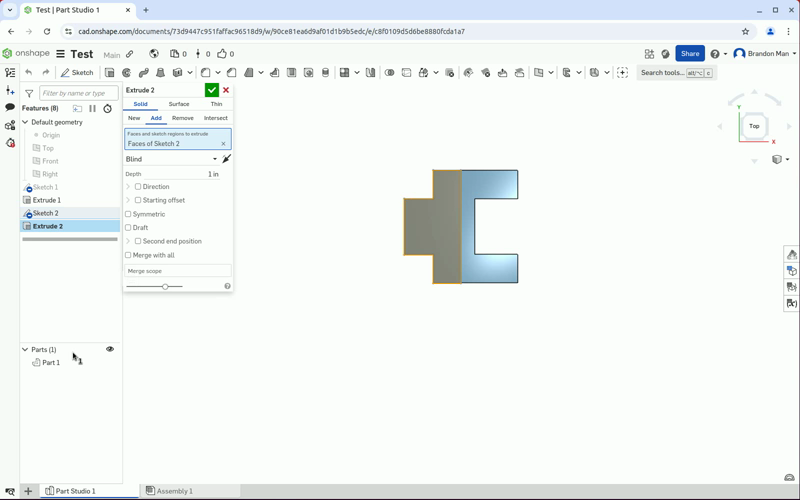
mouse_move(143, 106)
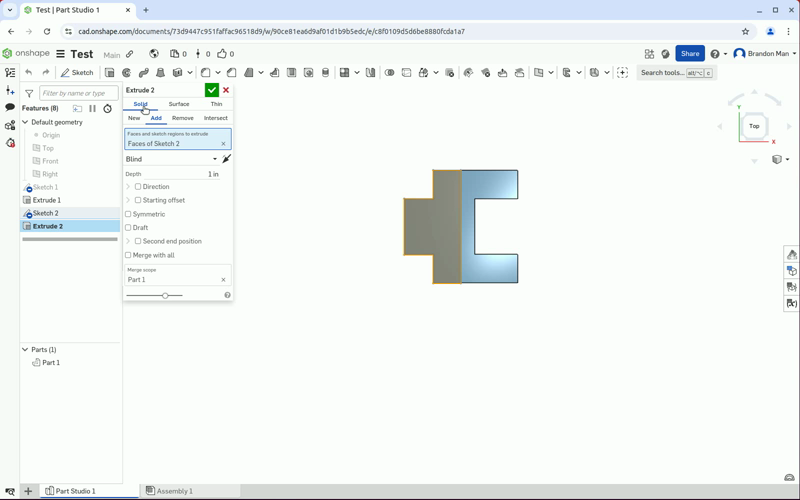
click(143, 106)
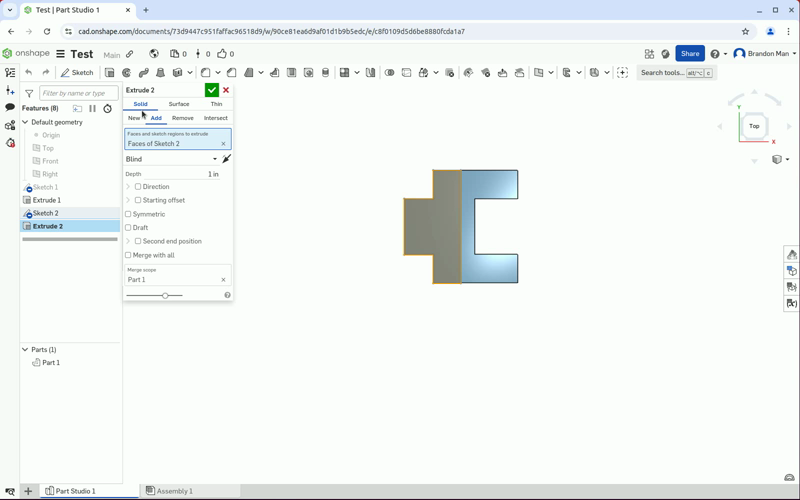
mouse_move(137, 120)
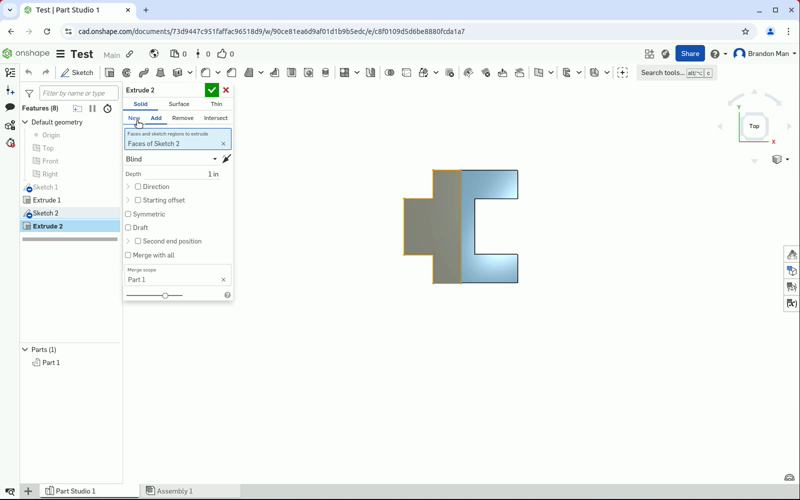
click(137, 120)
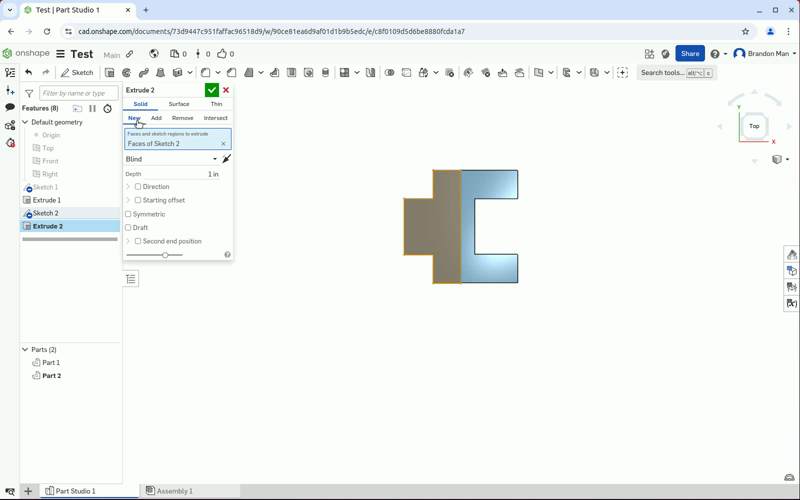
key(tab, 4)
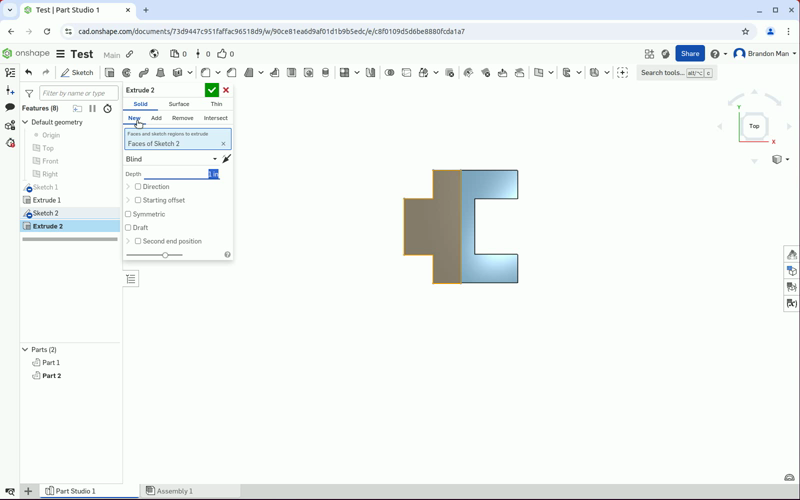
text(23.108)
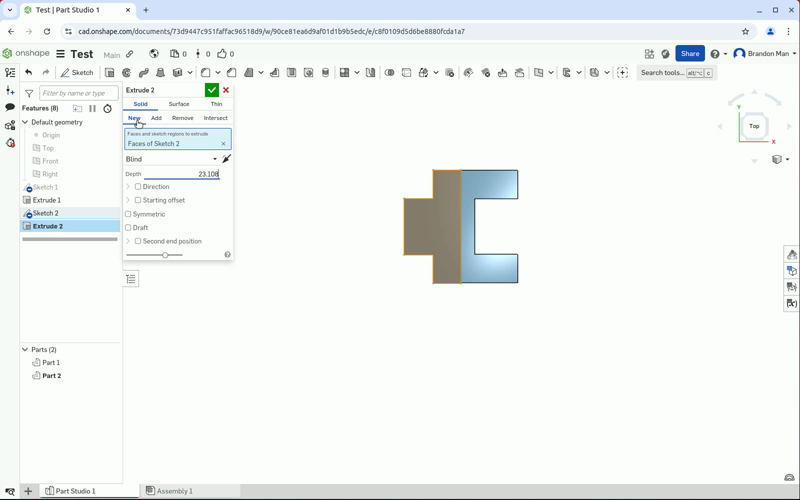
key(enter)
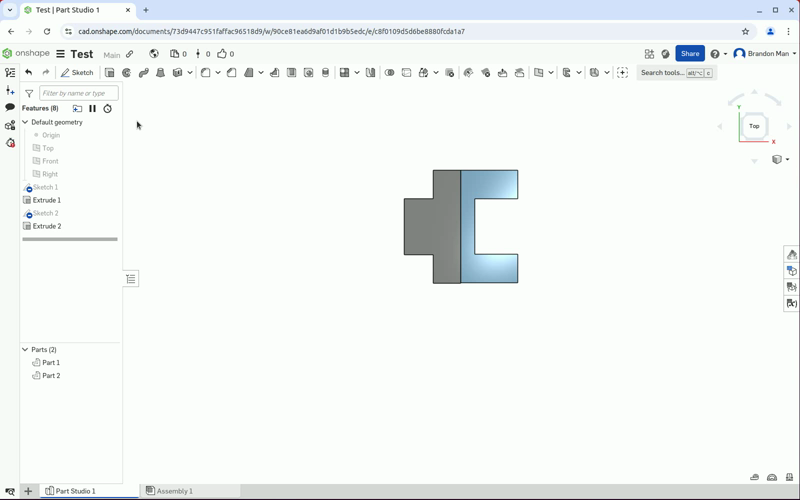
key(shift+h)
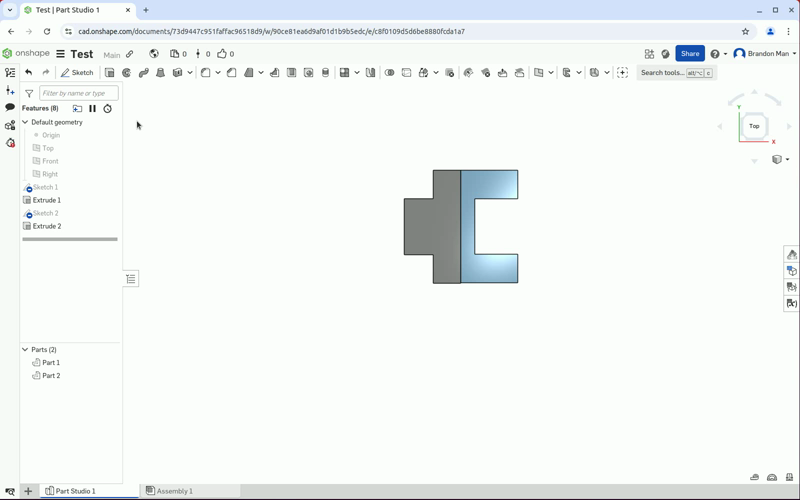
key(shift+h)
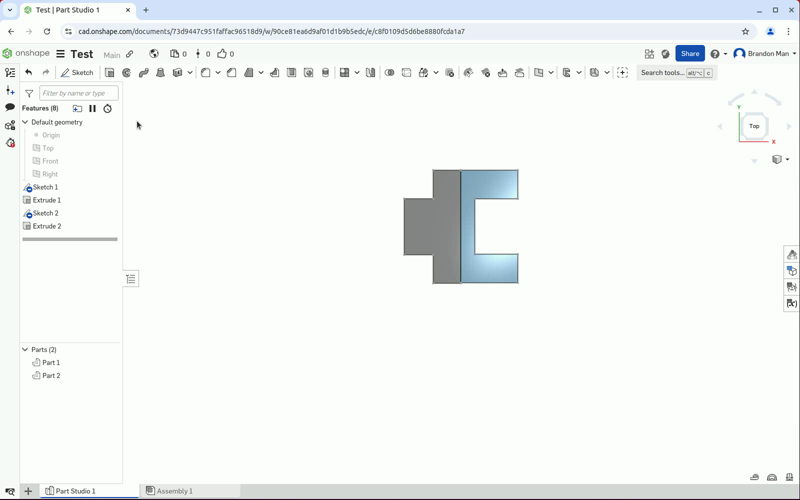
key(shift+7)
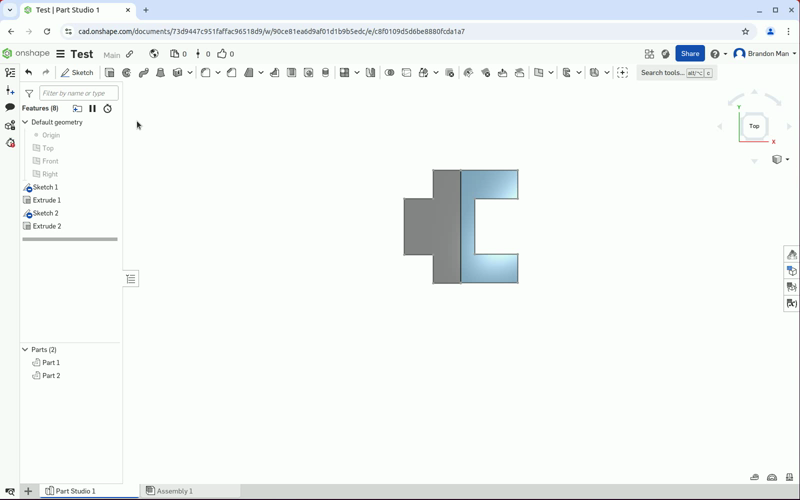
key(up, 3)
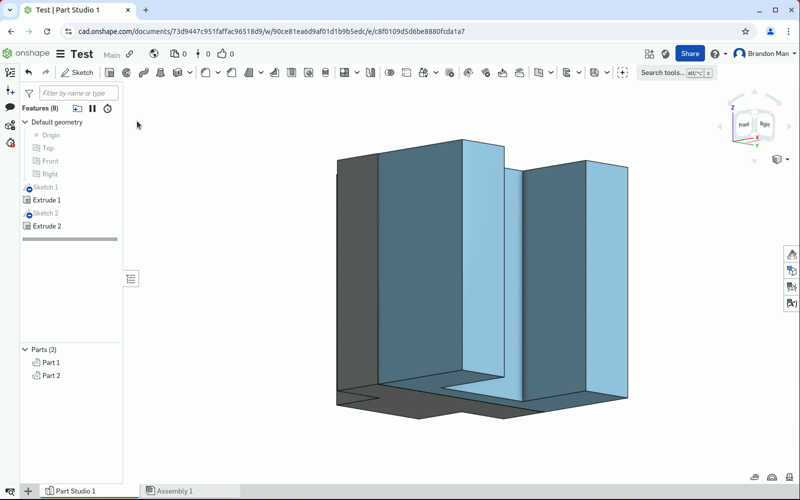
key(left, 3)
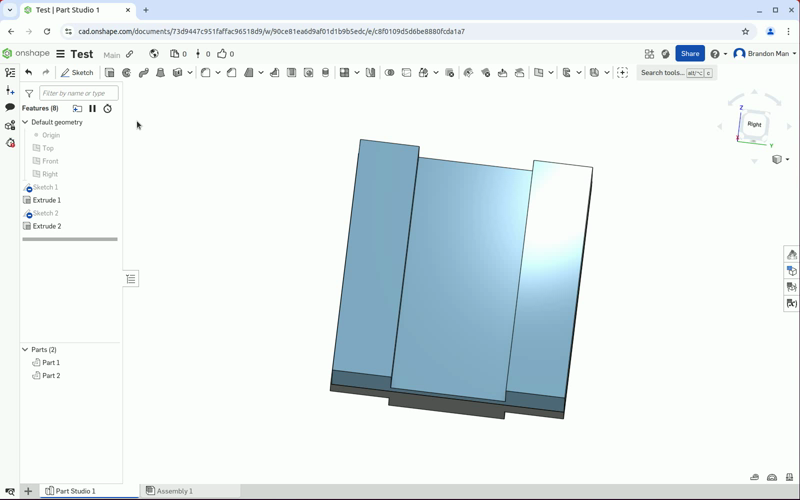
key(right, 3)
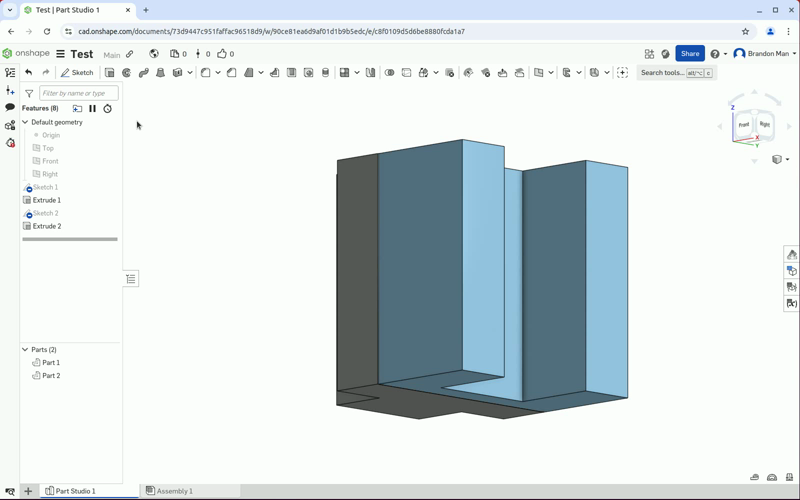
key(down, 3)
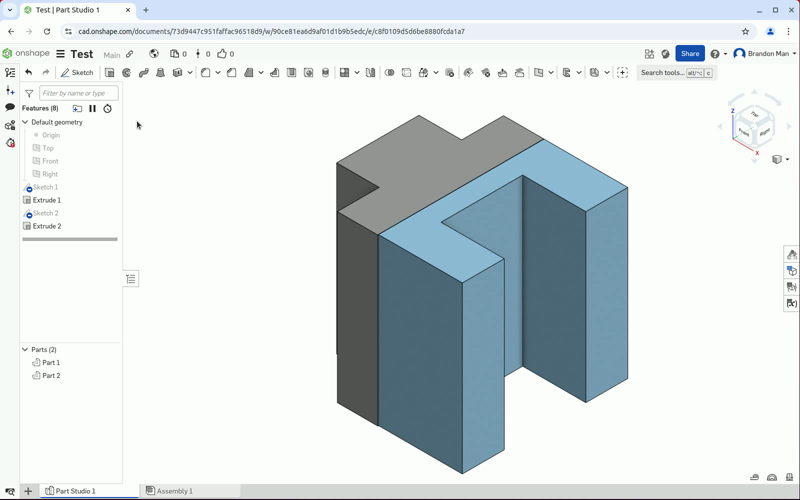
mouse_move(73, 189)
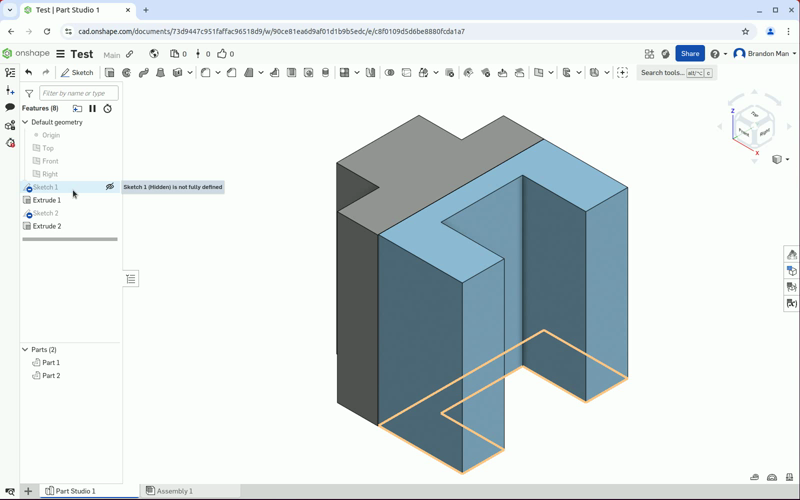
click(73, 189)